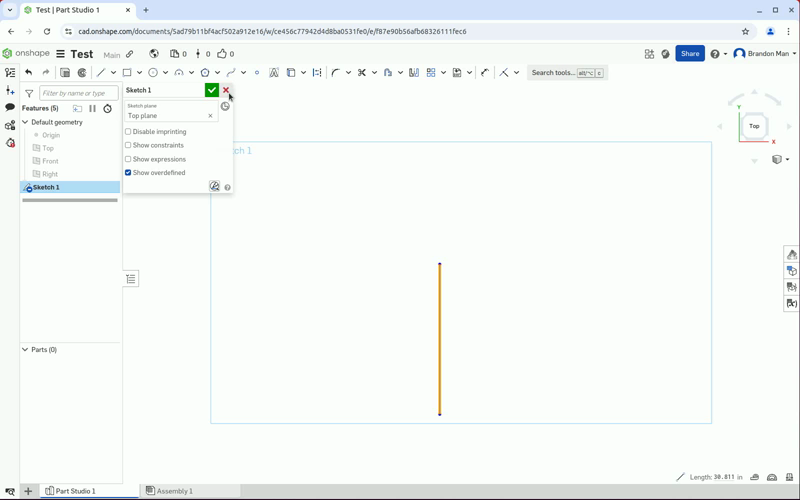
key(shift+h)
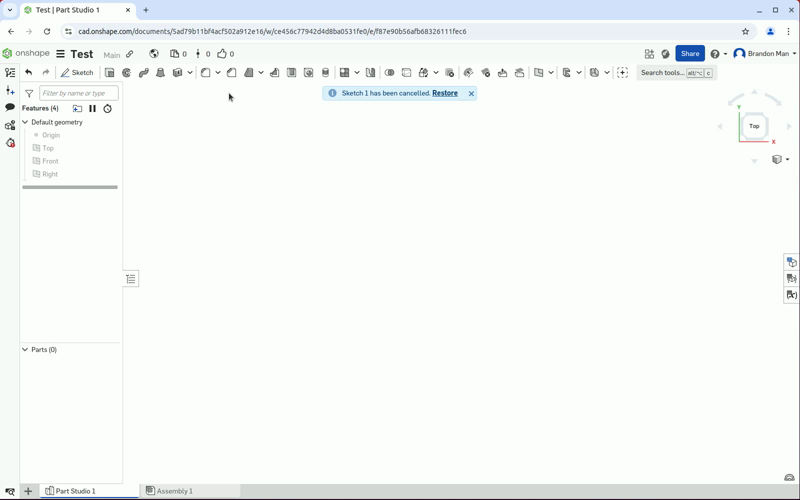
mouse_move(73, 352)
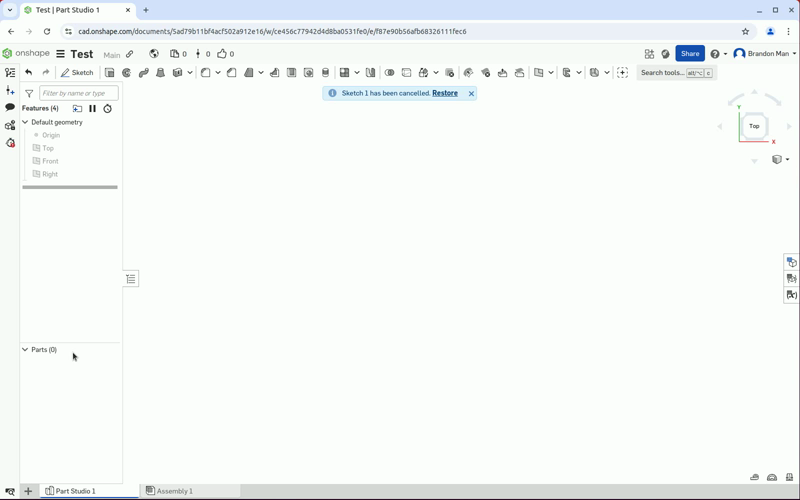
key(y)
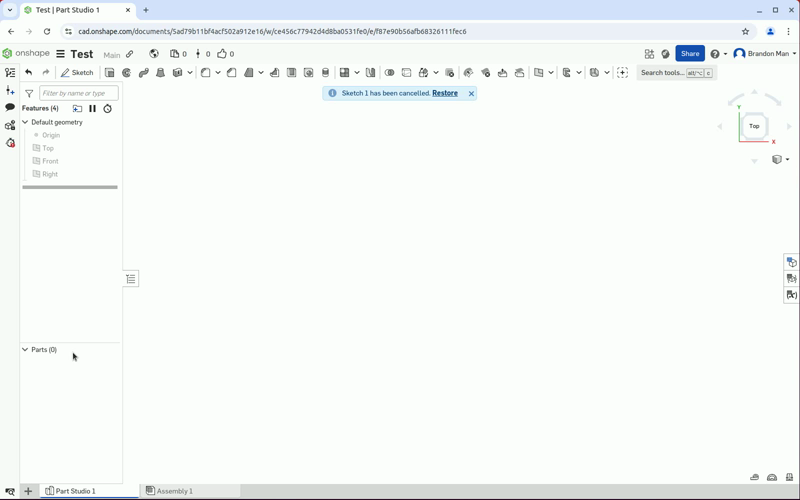
key(shift+p)
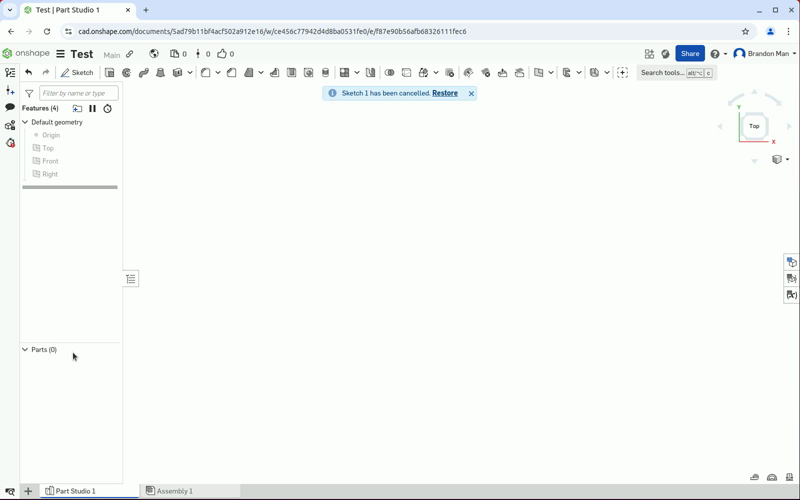
key(space)
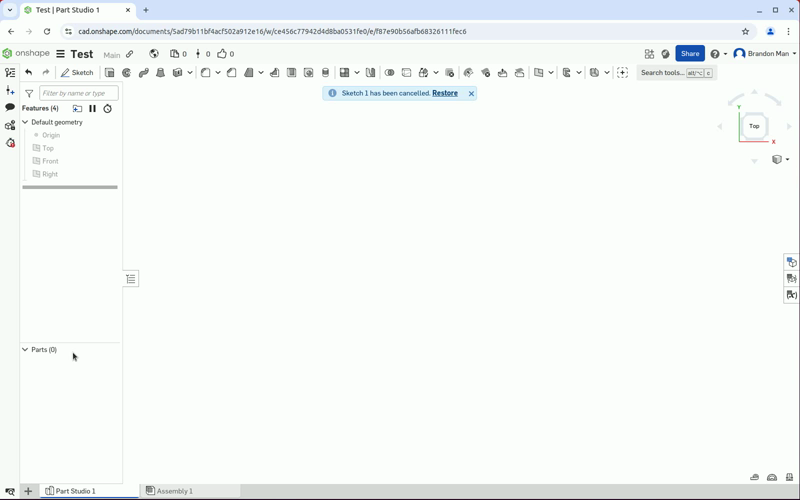
key_down(shift)
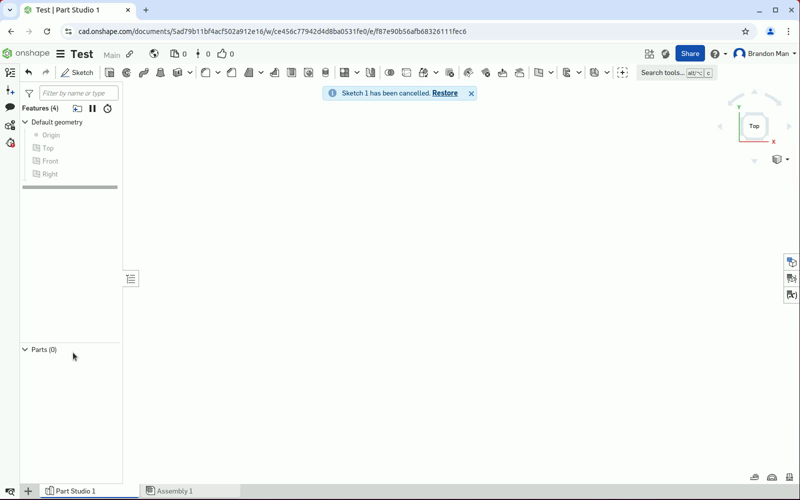
key(up)
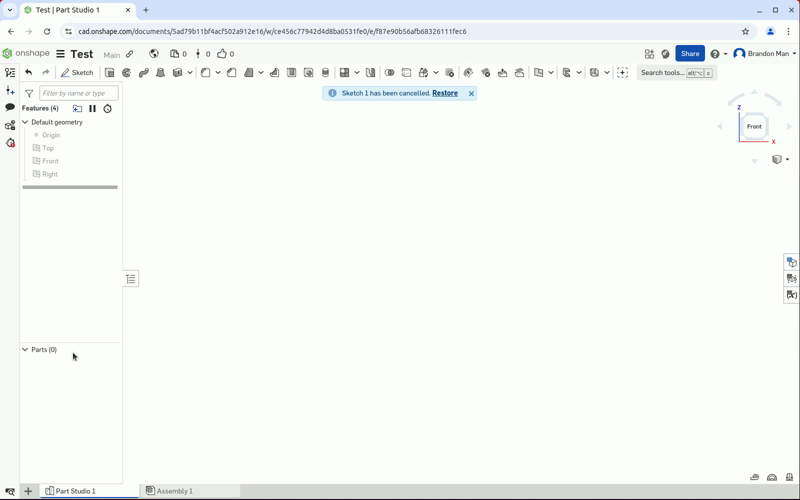
key_up(shift)
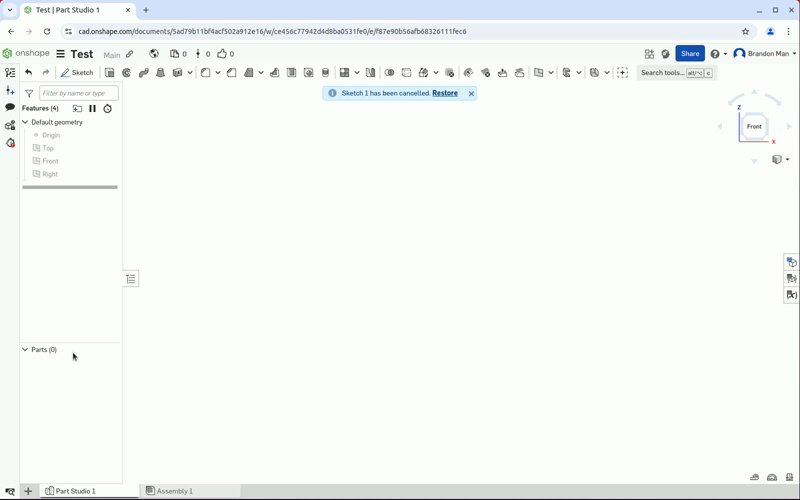
mouse_move(73, 352)
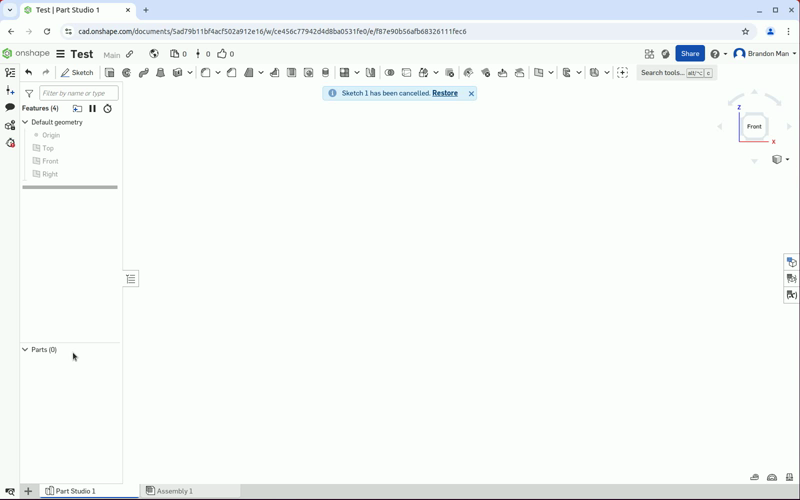
key(shift+y)
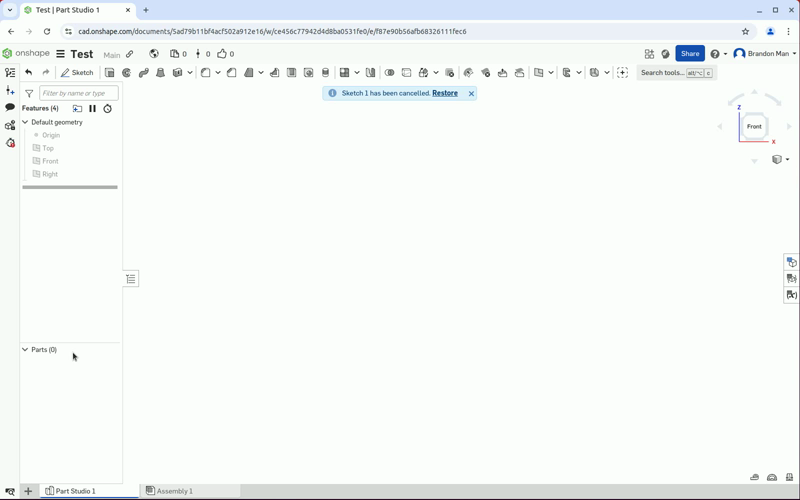
key(shift+s)
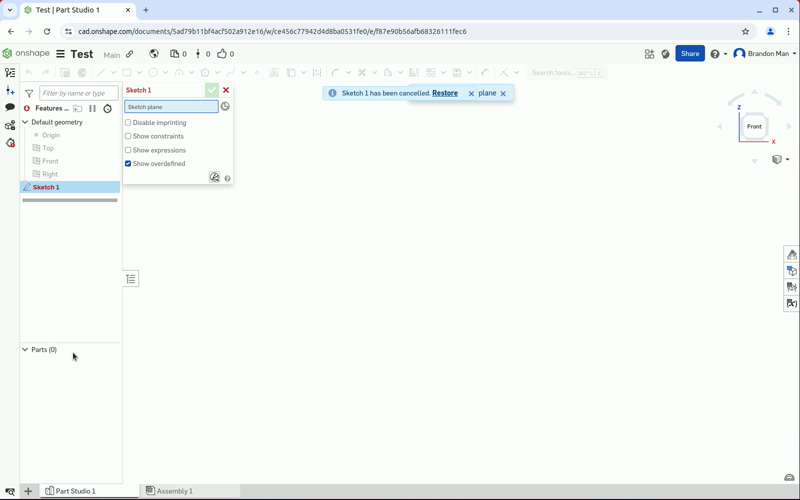
mouse_move(73, 163)
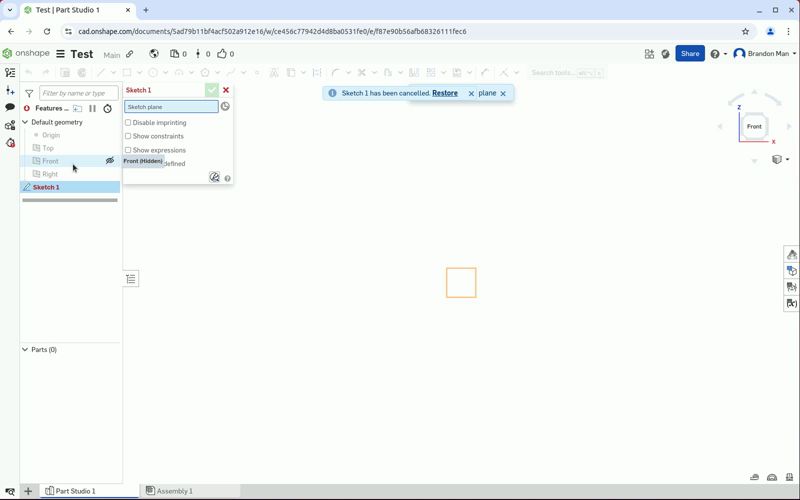
click(73, 163)
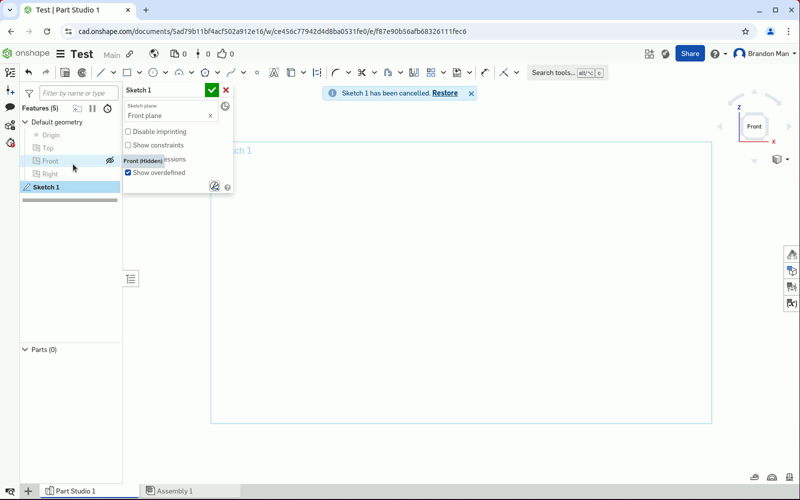
mouse_move(73, 352)
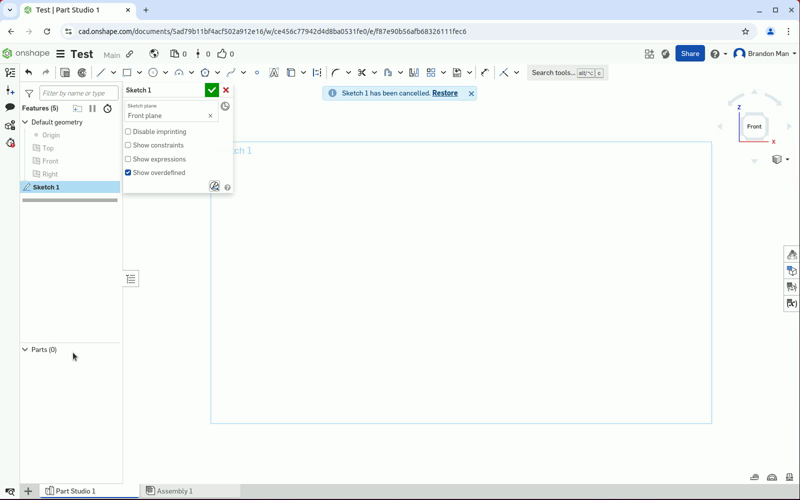
key(y)
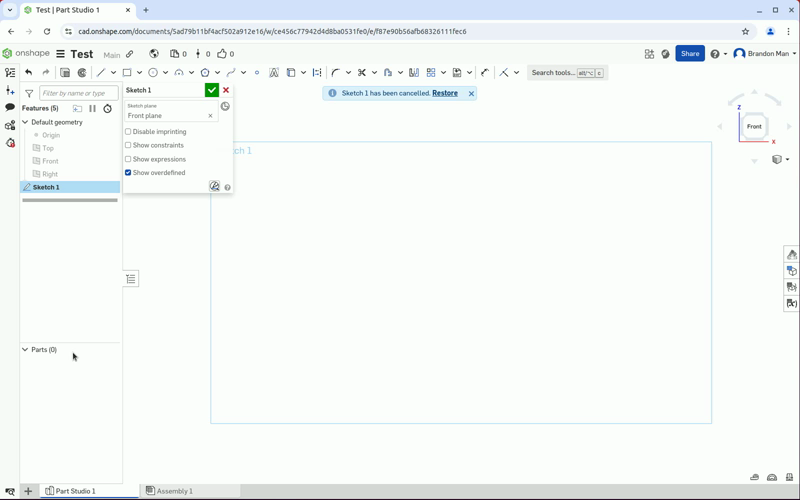
key(l)
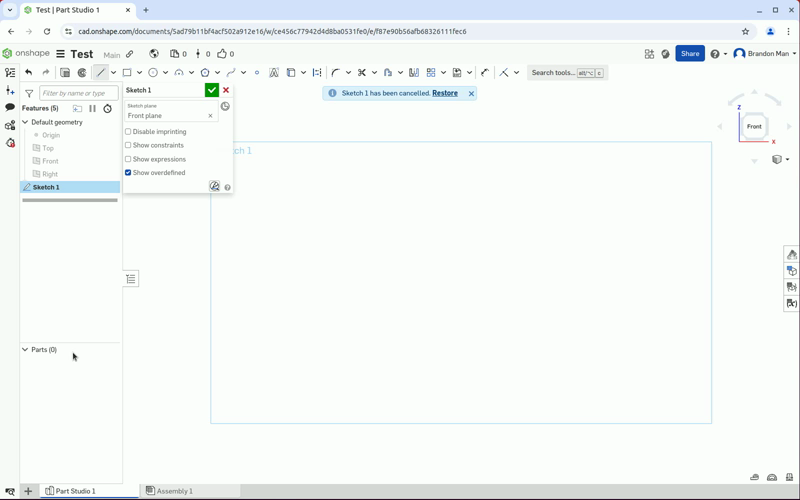
key_down(shift)
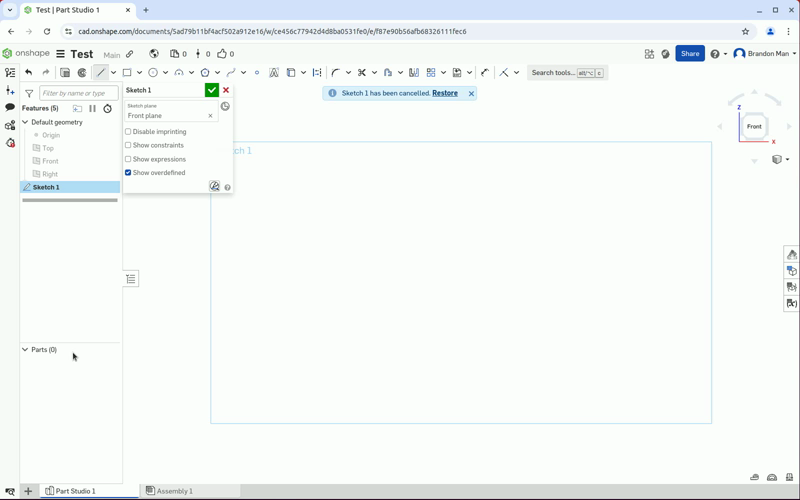
mouse_move(444, 282)
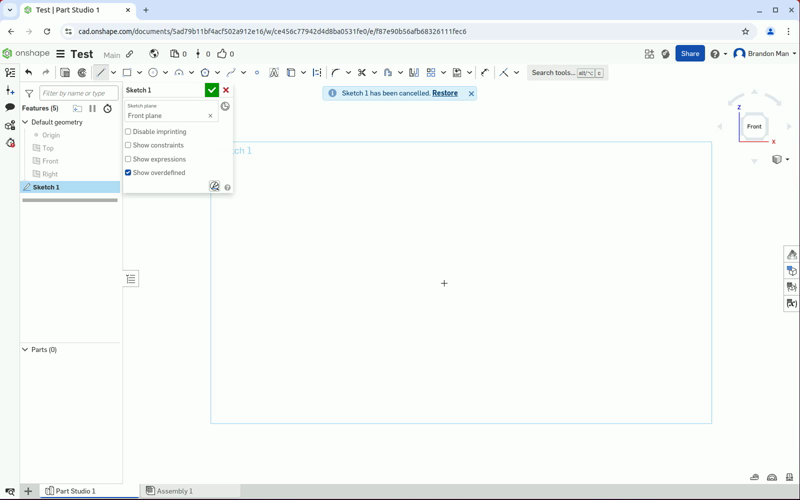
click(444, 282)
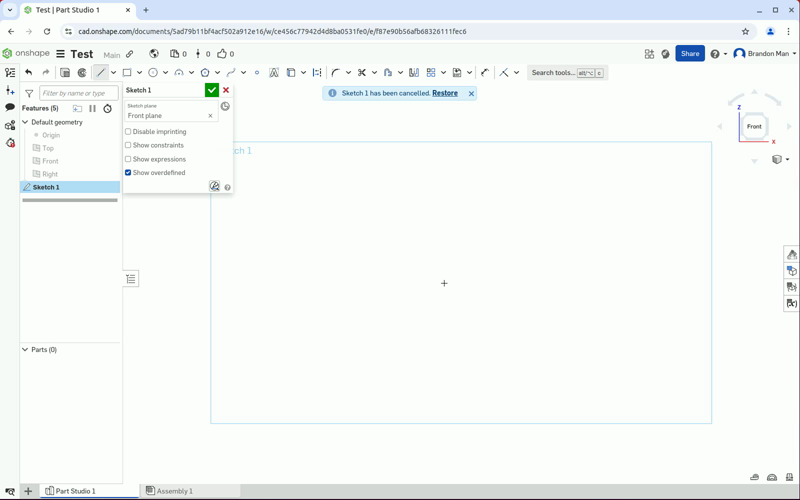
key_up(shift)
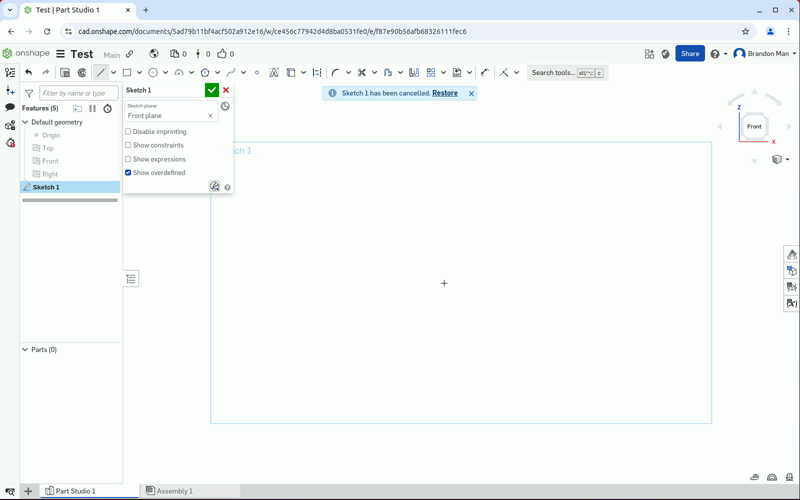
key_down(shift)
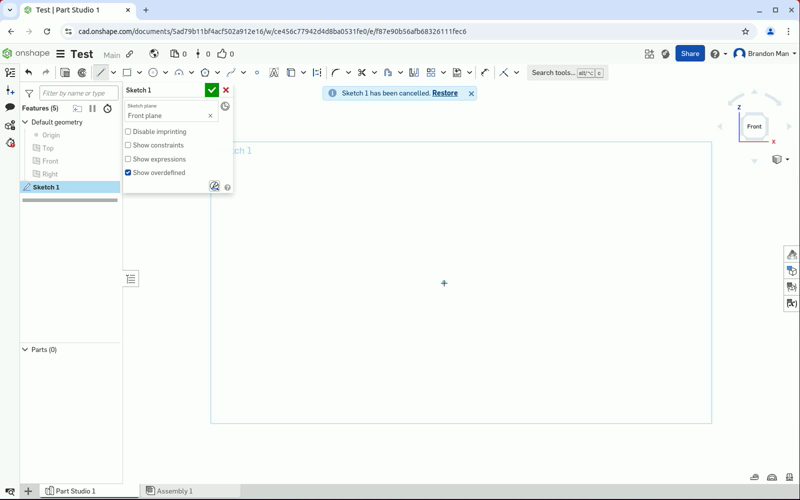
mouse_move(474, 282)
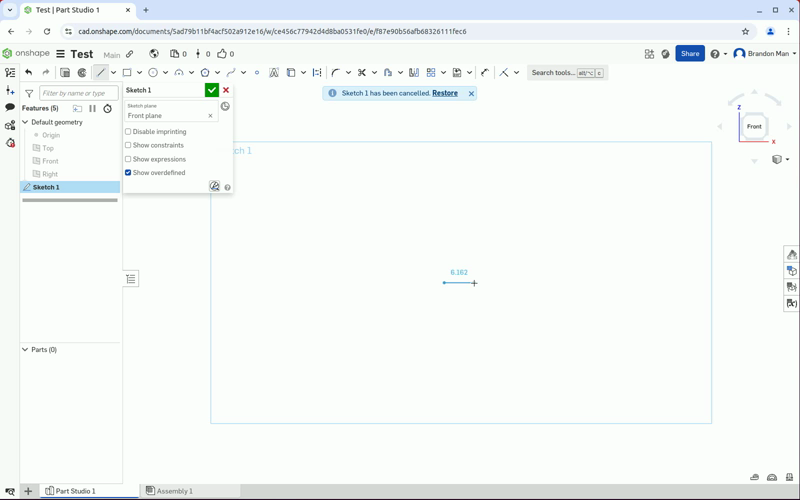
mouse_move(452, 297)
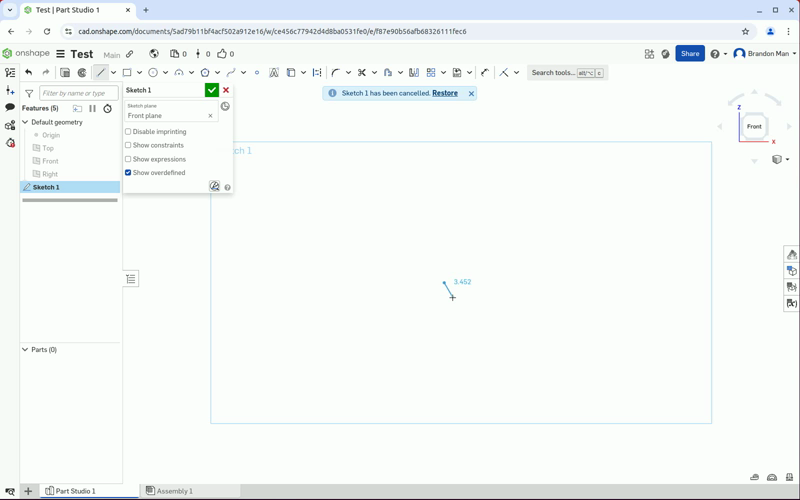
click(452, 297)
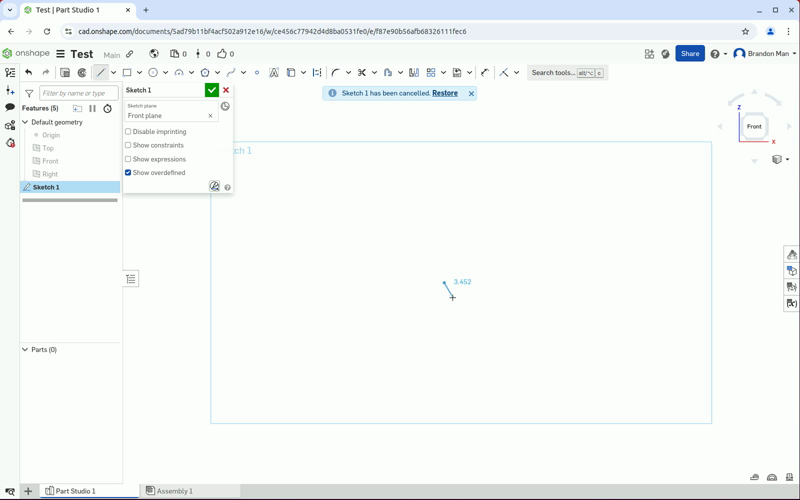
key_up(shift)
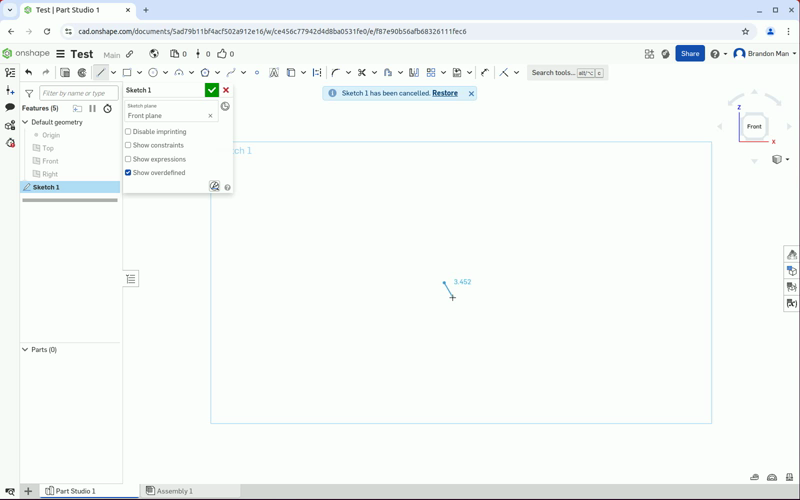
key_down(shift)
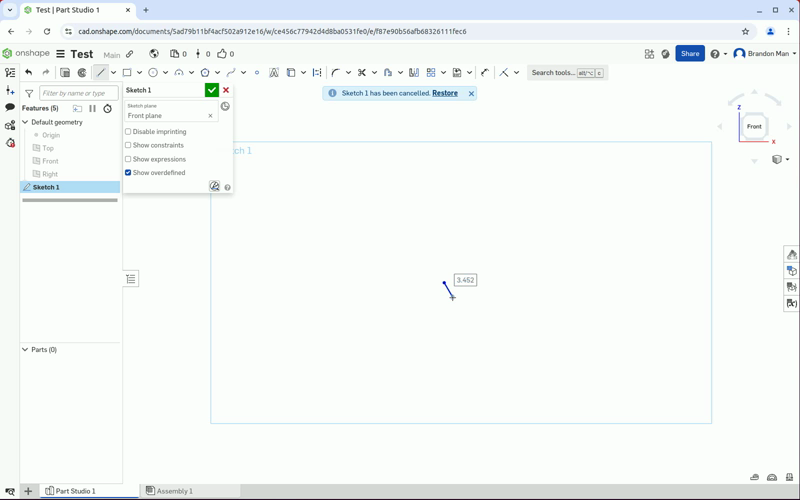
mouse_move(482, 297)
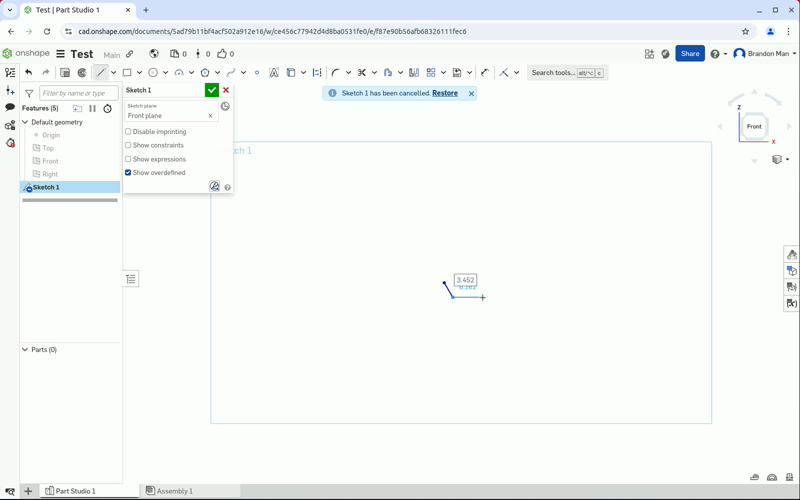
mouse_move(468, 297)
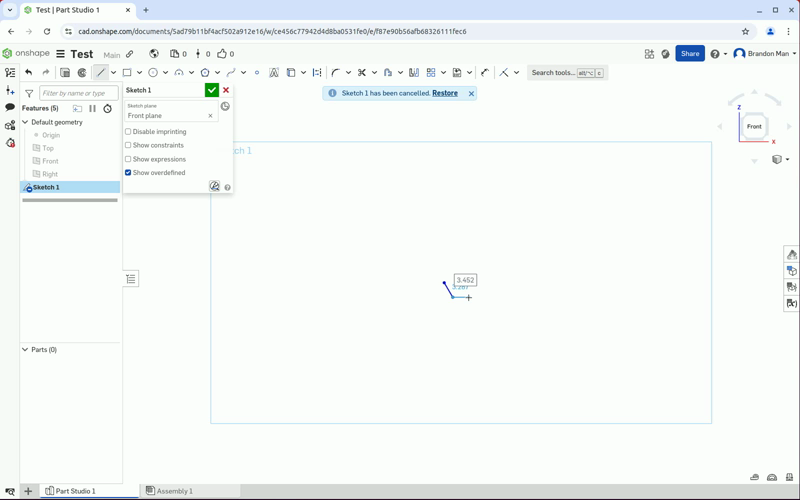
click(468, 297)
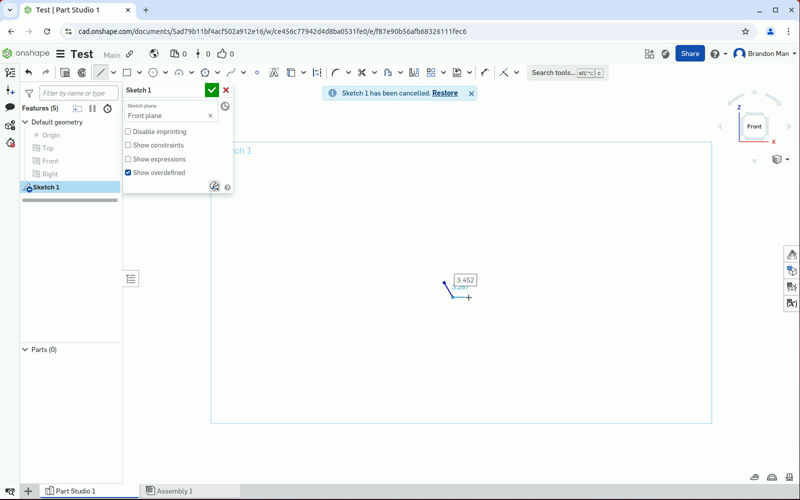
key_up(shift)
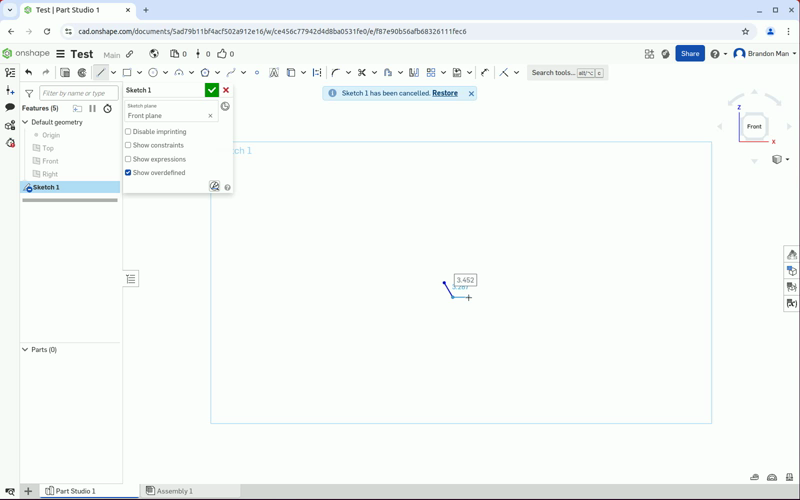
key_down(shift)
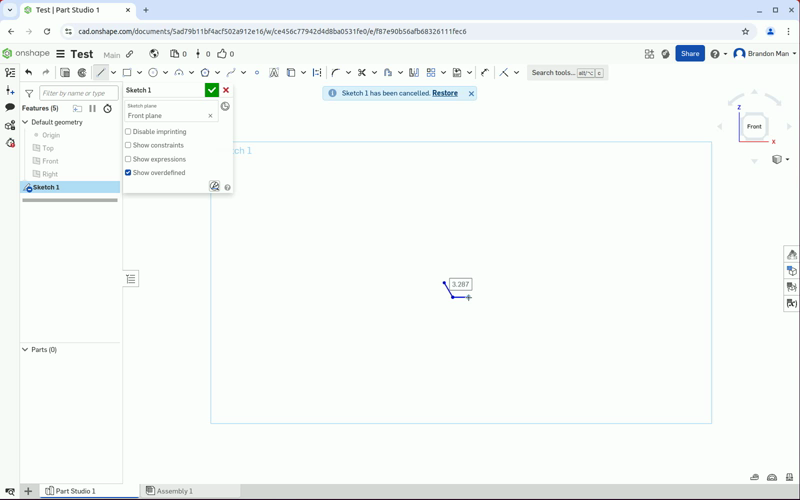
mouse_move(498, 297)
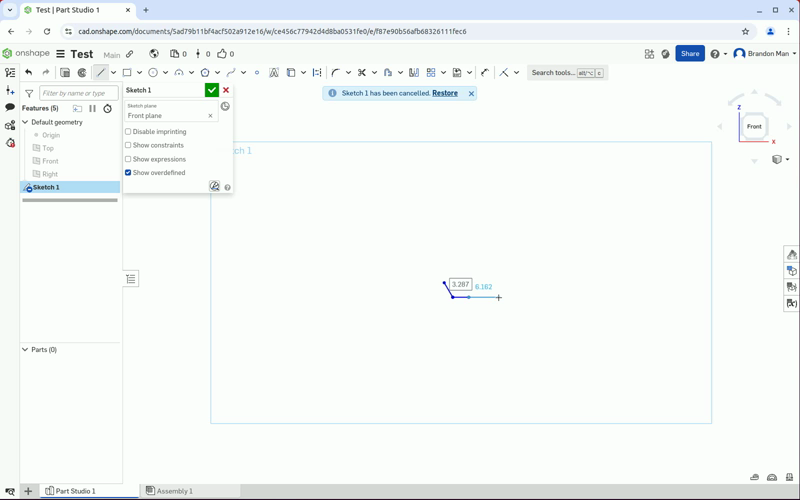
mouse_move(477, 282)
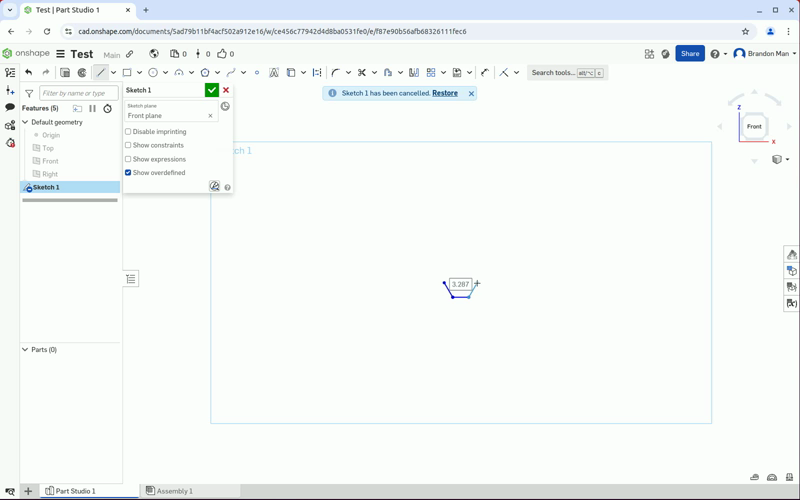
click(477, 282)
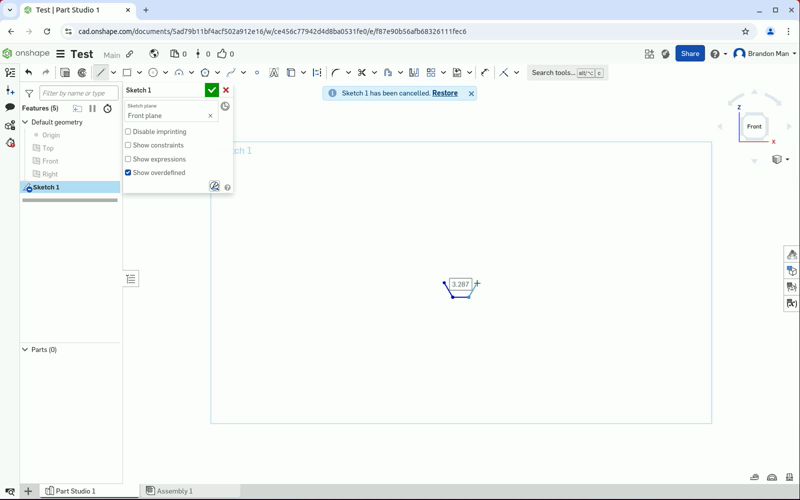
key_up(shift)
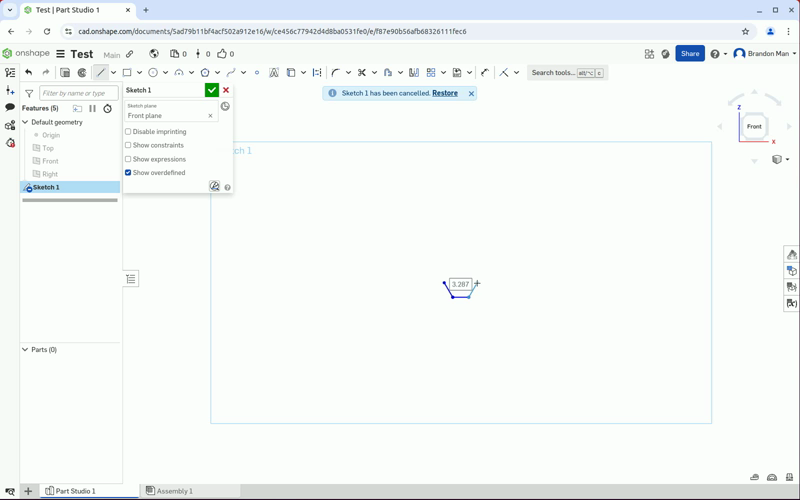
key_down(shift)
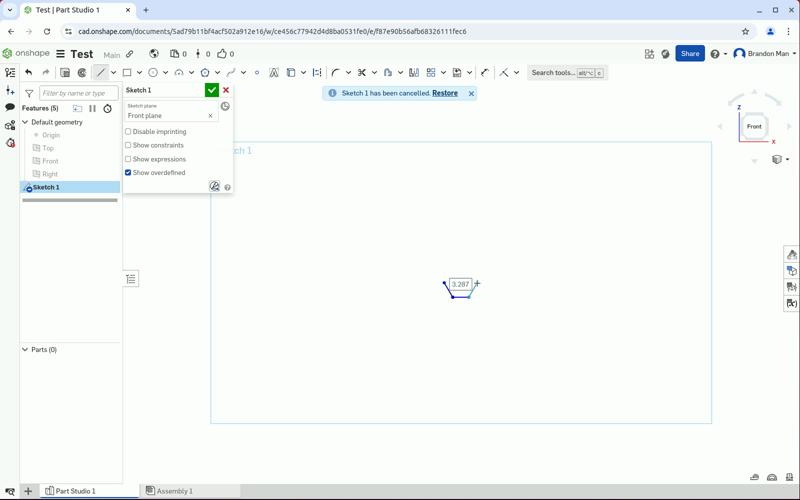
mouse_move(507, 282)
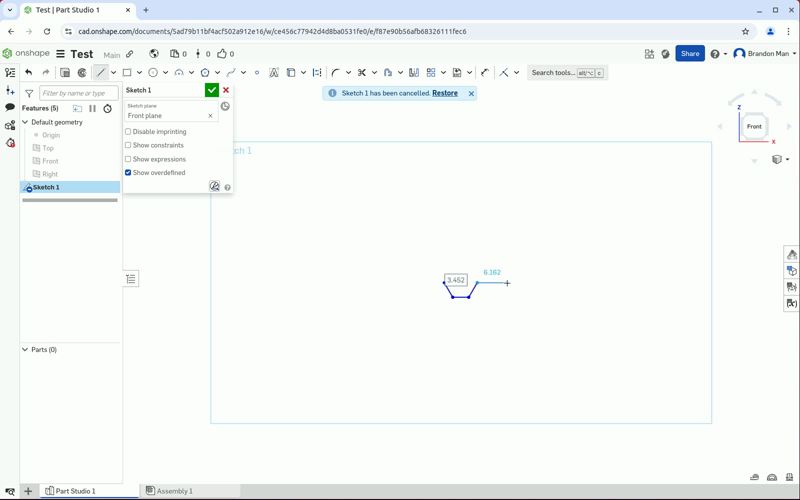
mouse_move(468, 268)
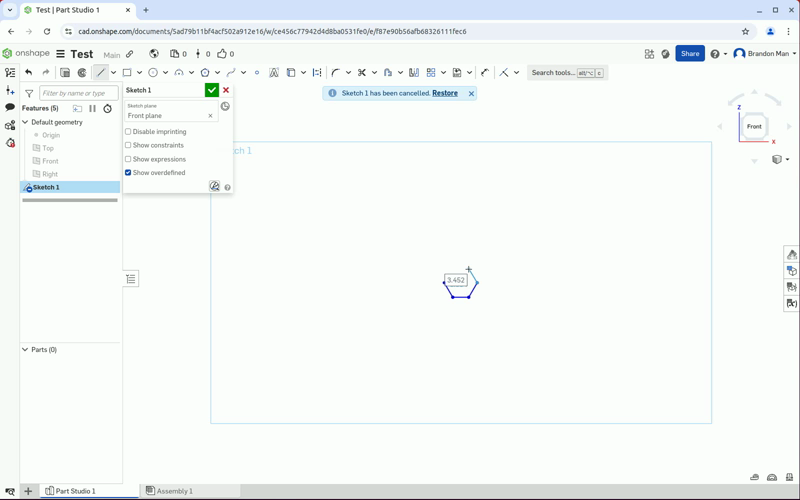
click(468, 268)
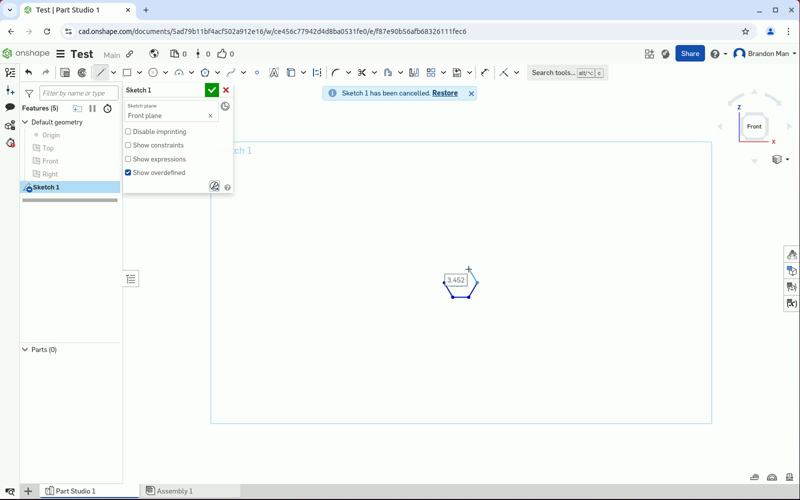
key_up(shift)
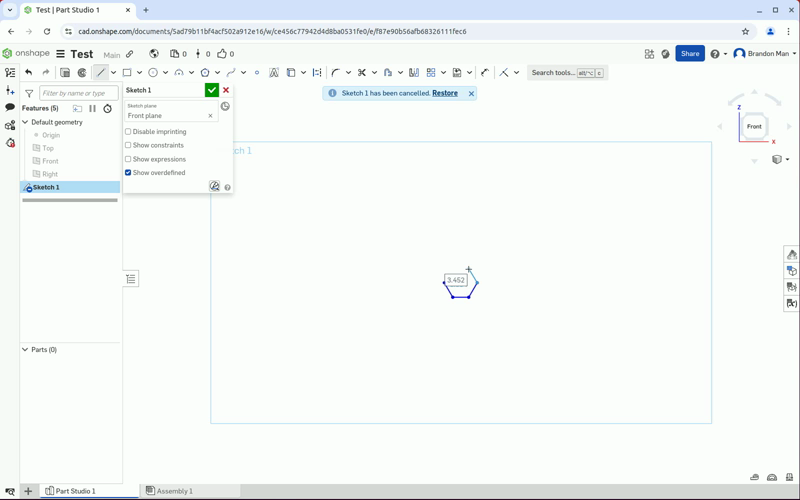
key_down(shift)
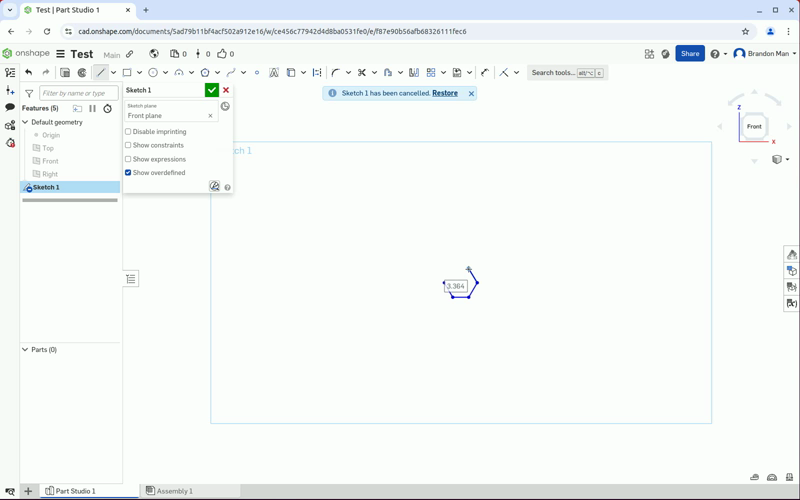
mouse_move(498, 268)
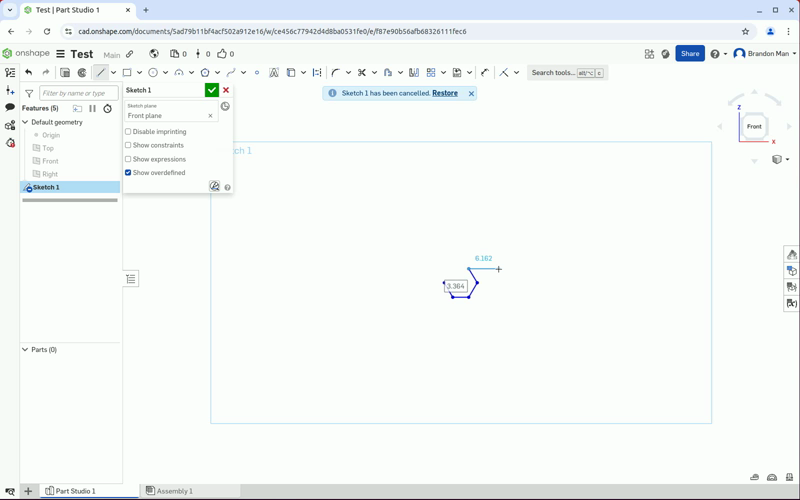
mouse_move(452, 268)
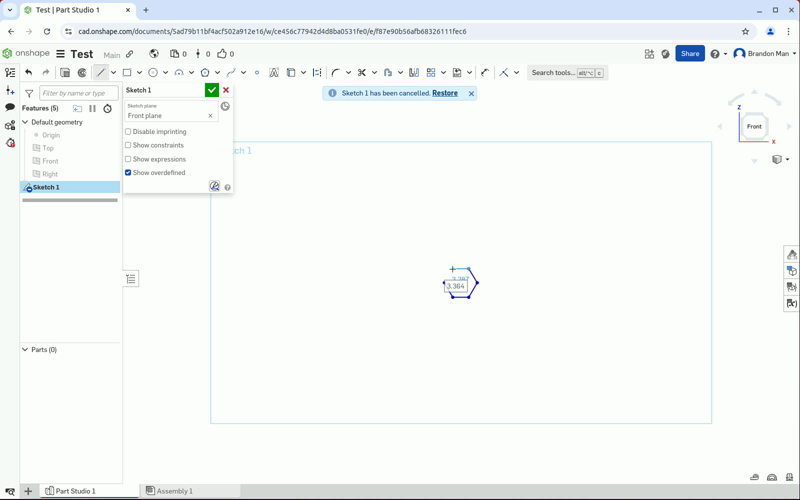
click(452, 268)
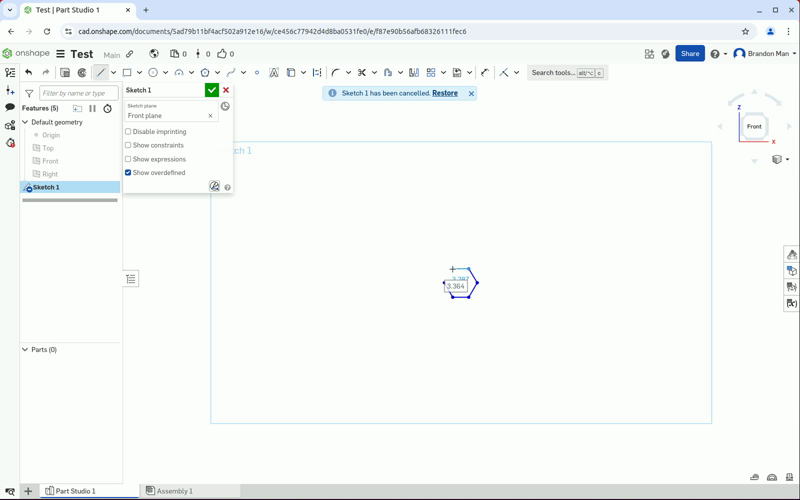
key_up(shift)
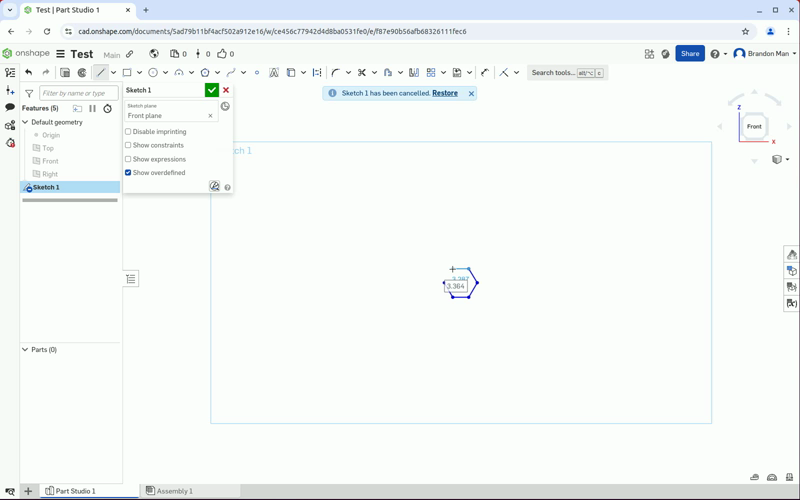
mouse_move(482, 268)
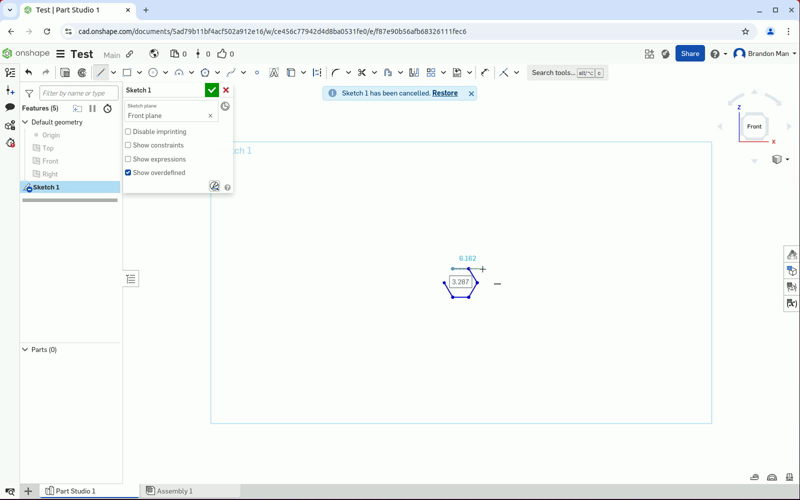
key_down(shift)
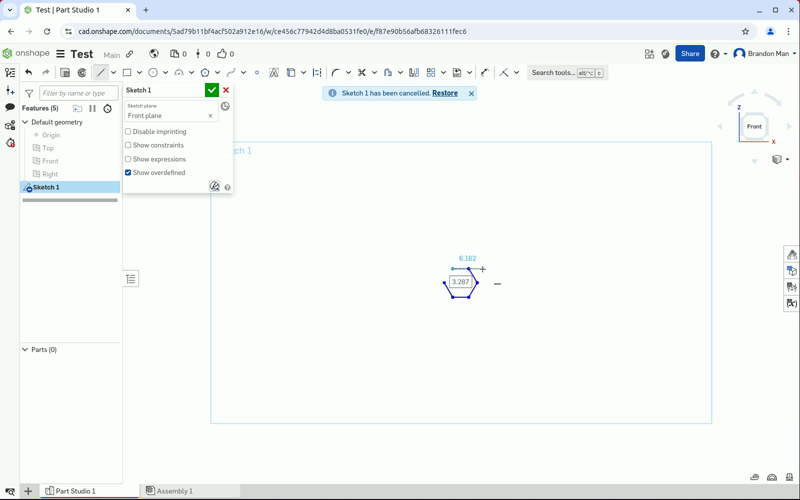
mouse_move(444, 282)
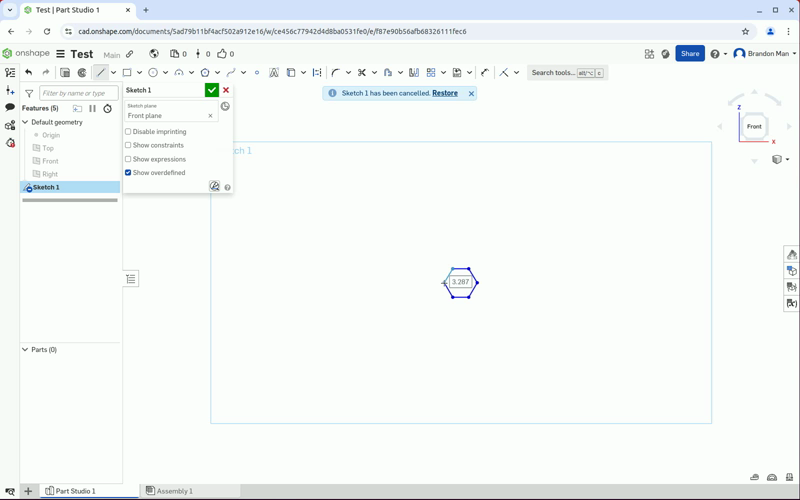
key_up(shift)
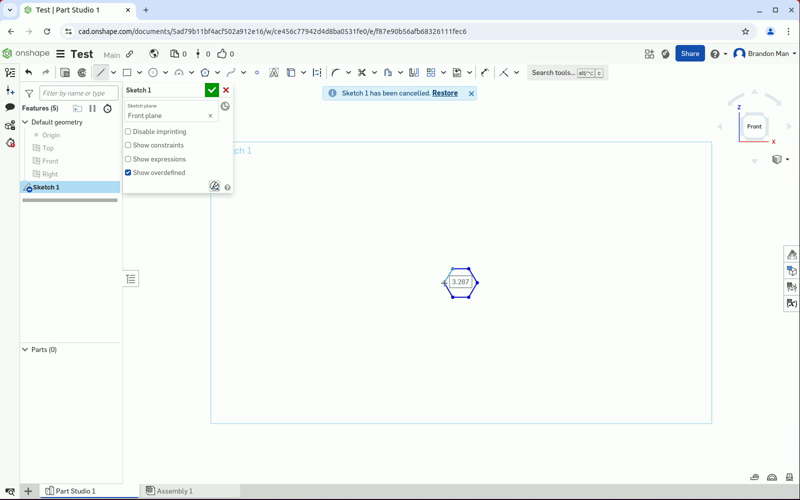
click(444, 282)
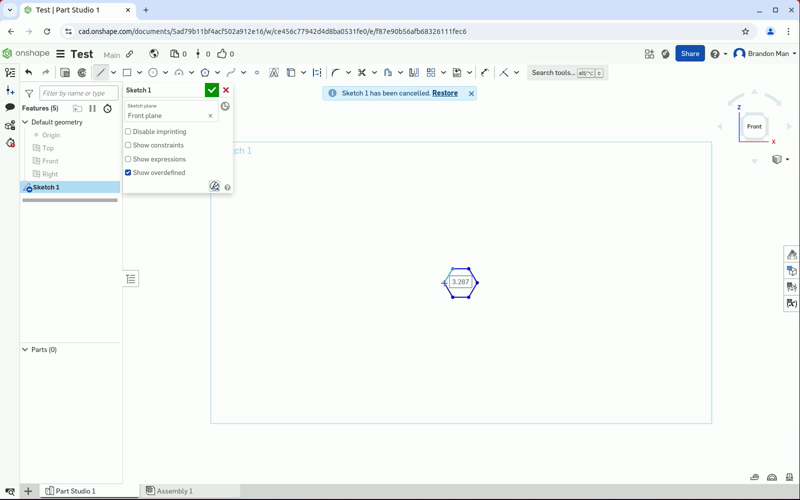
key(esc)
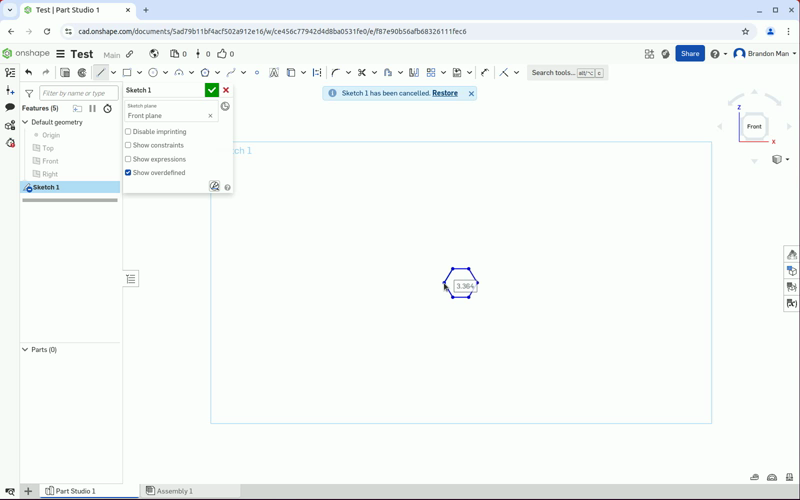
mouse_move(466, 272)
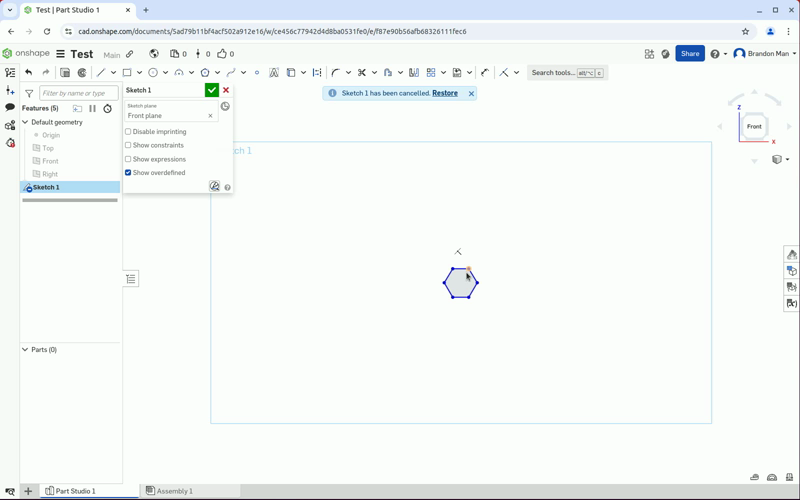
scroll(6)
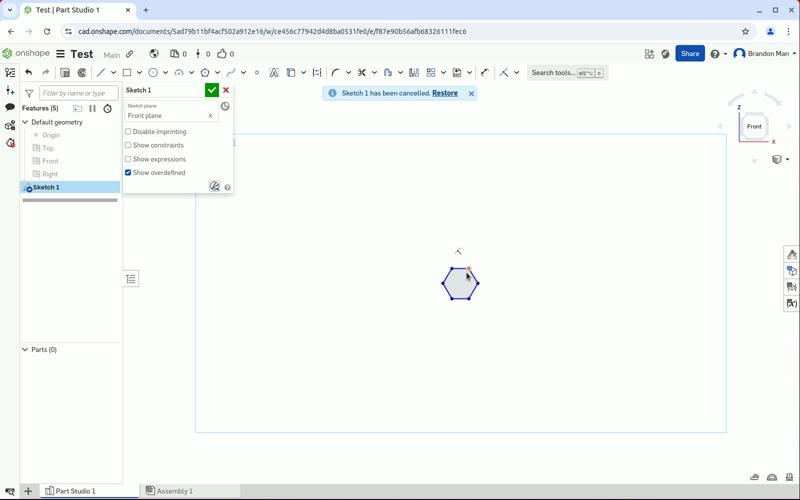
scroll(6)
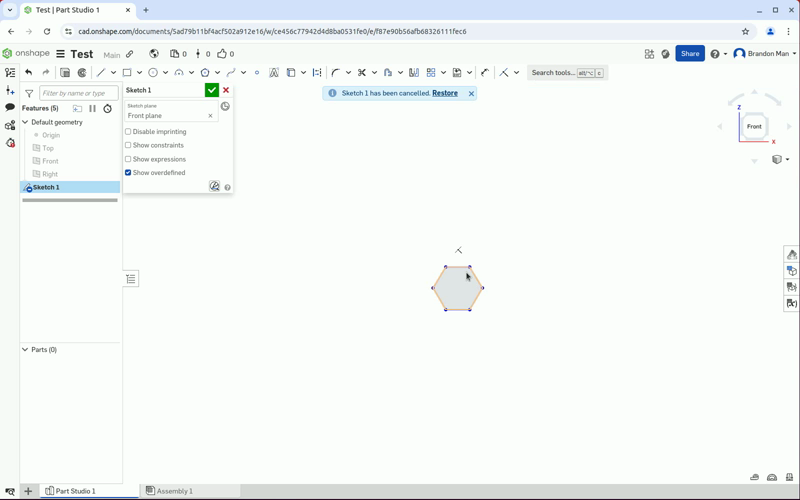
scroll(6)
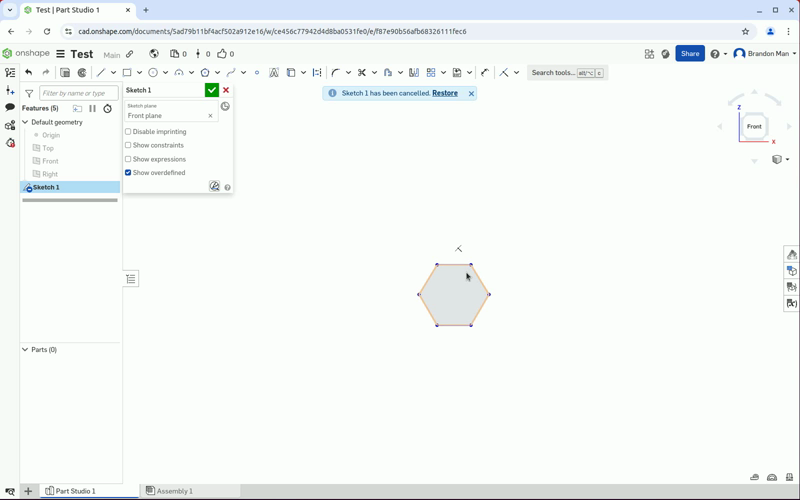
scroll(6)
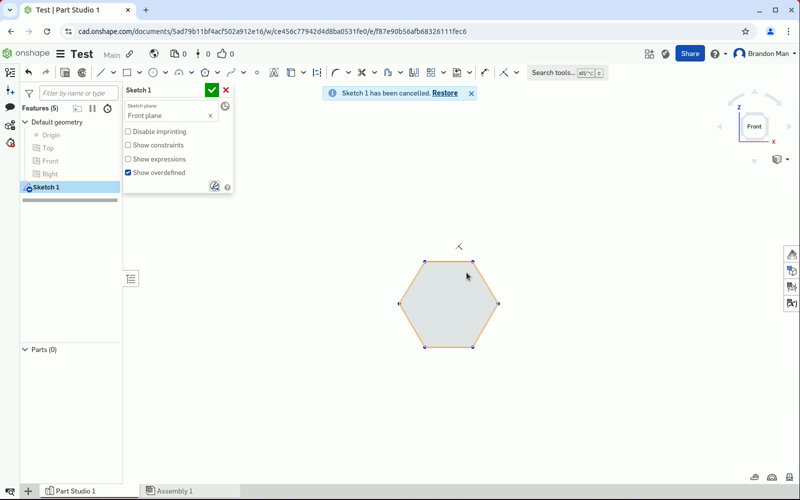
scroll(6)
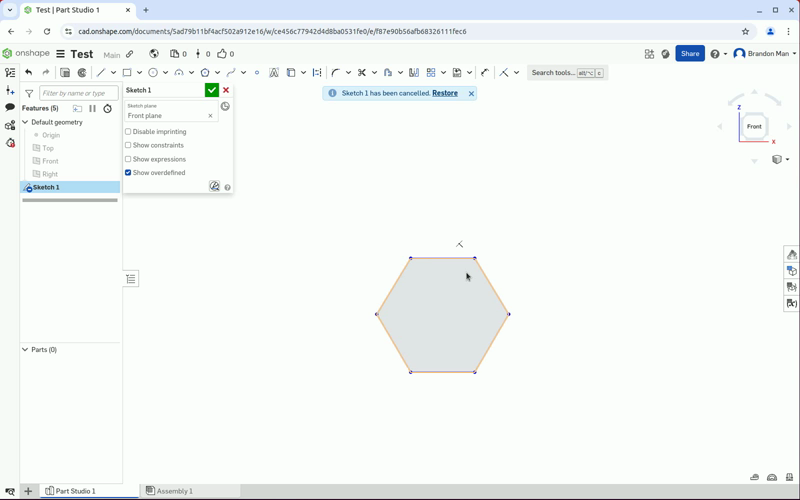
scroll(6)
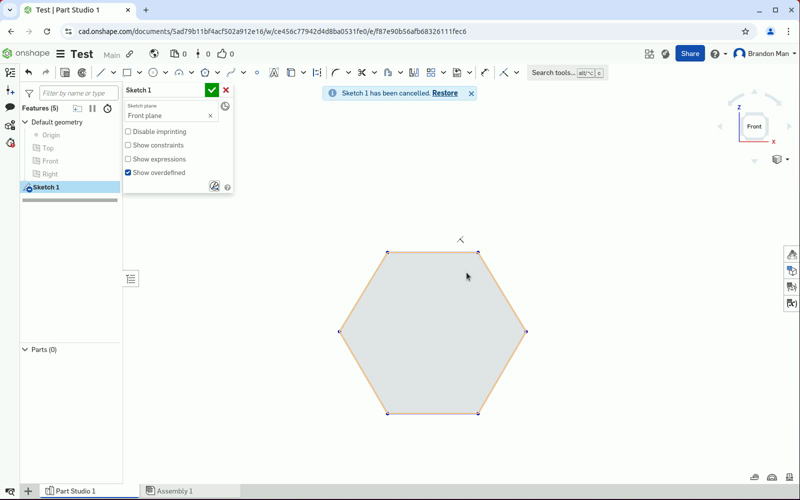
scroll(6)
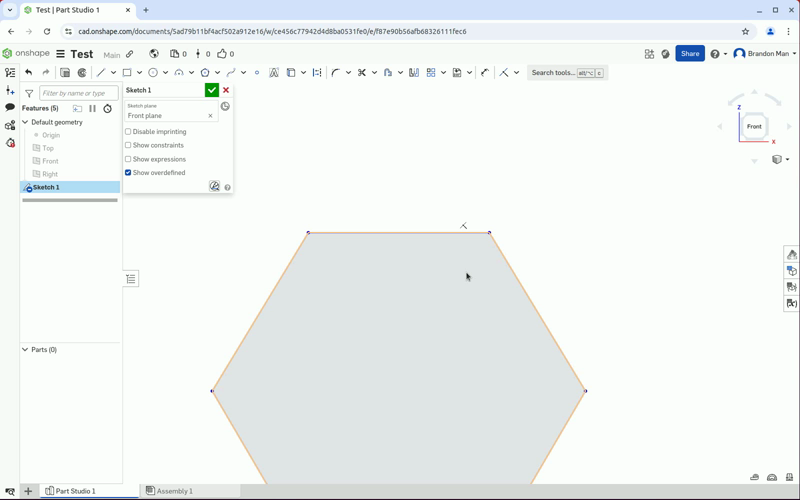
click(466, 272)
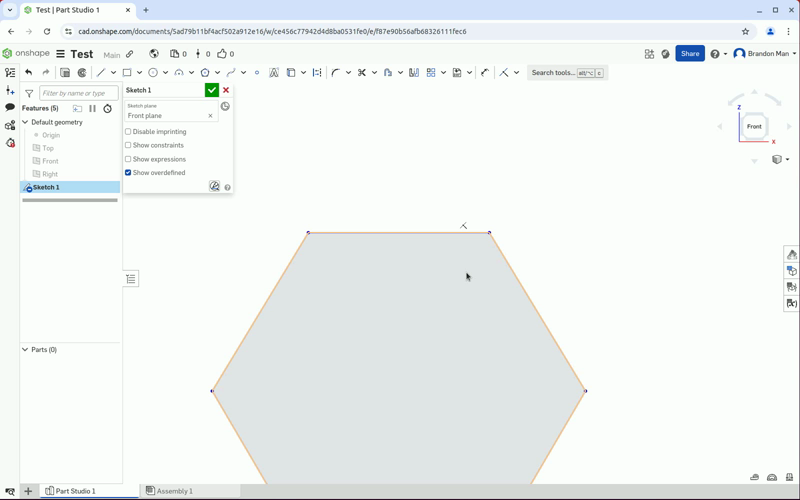
scroll(-6)
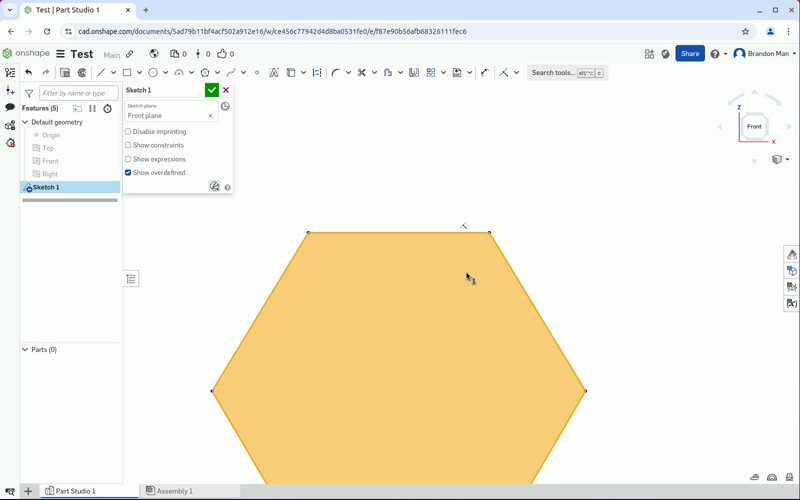
scroll(-6)
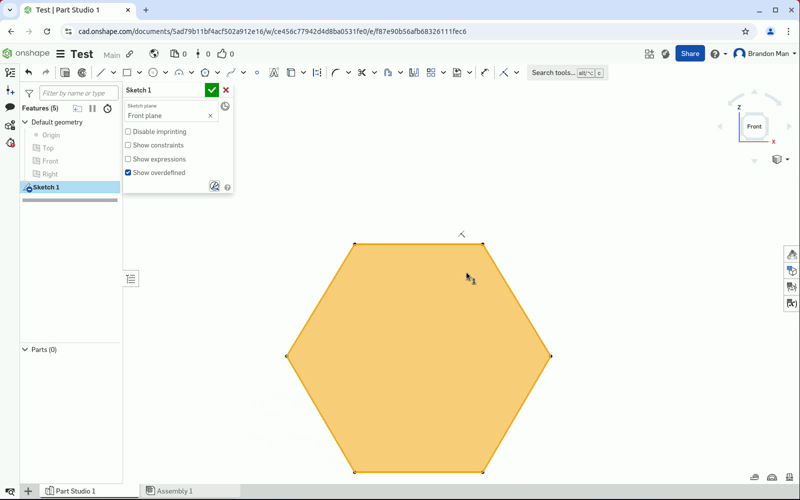
scroll(-6)
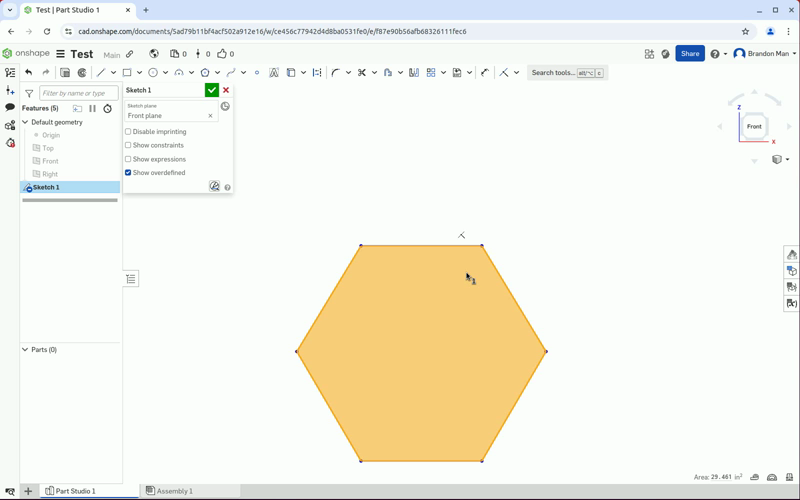
scroll(-6)
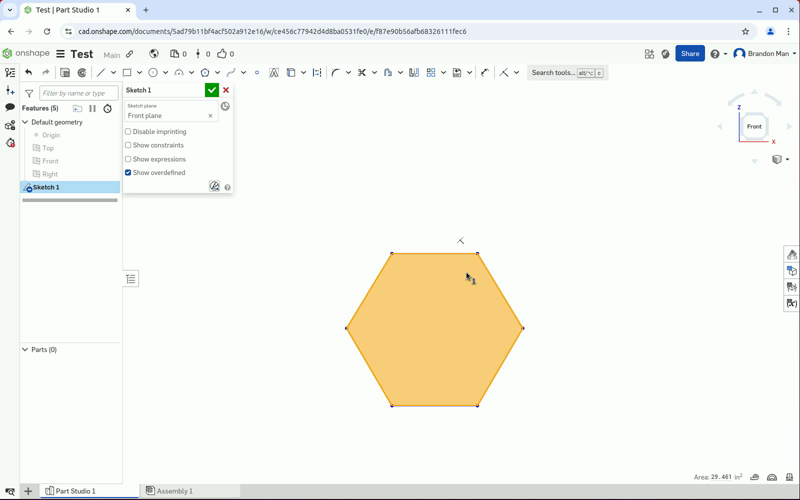
scroll(-6)
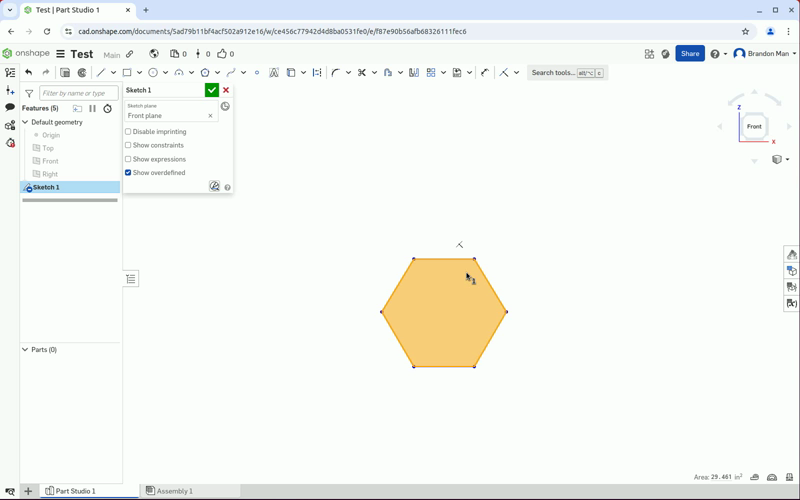
scroll(-6)
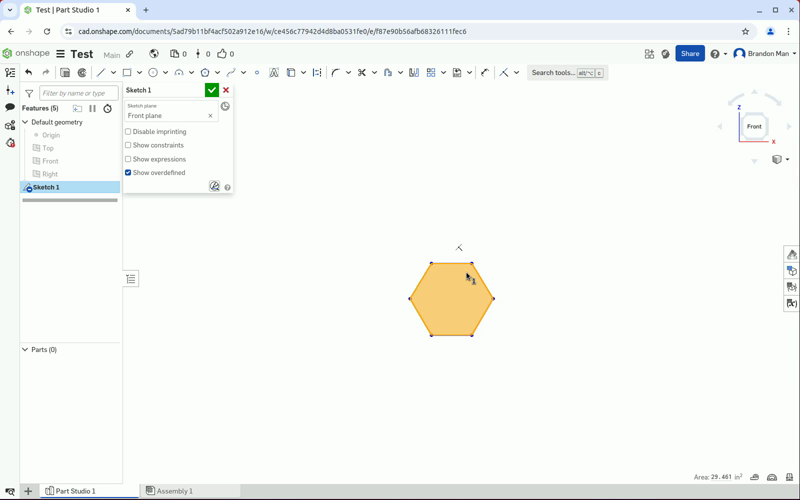
scroll(-6)
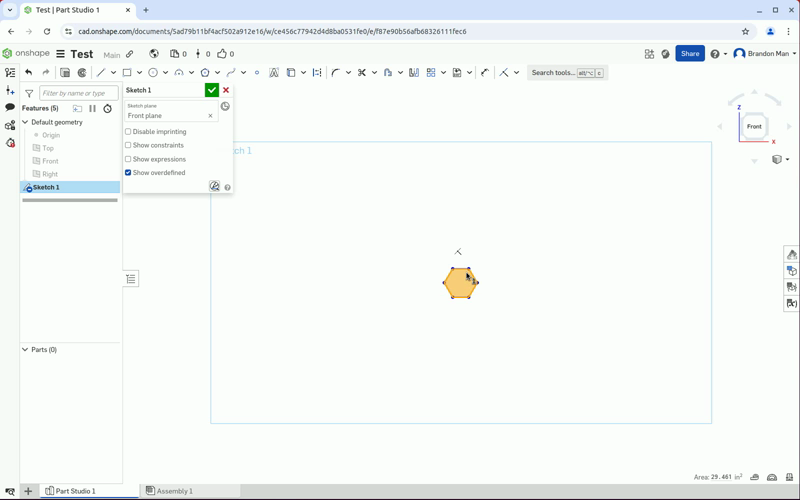
mouse_move(73, 352)
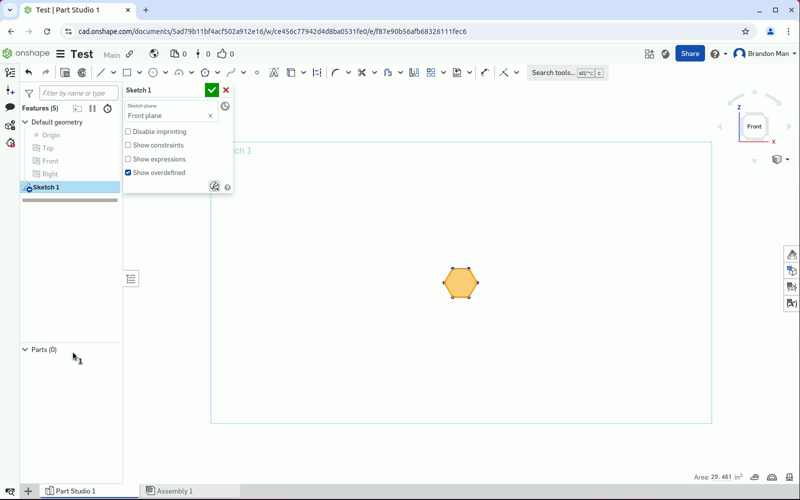
key(shift+y)
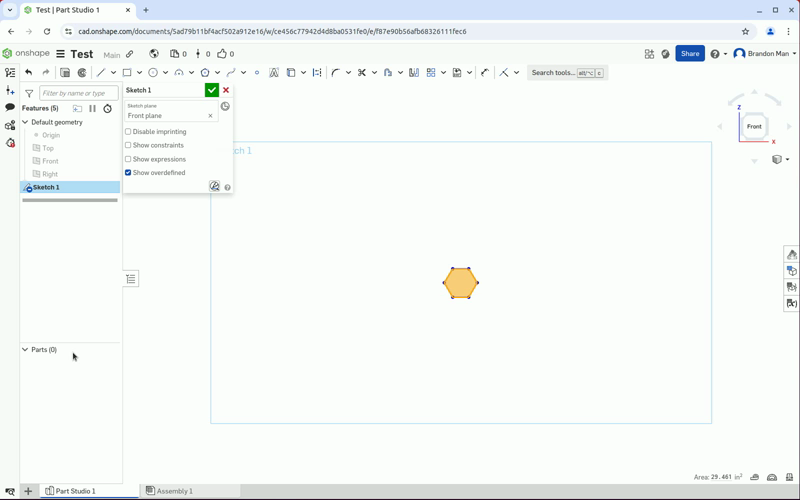
key(shift+e)
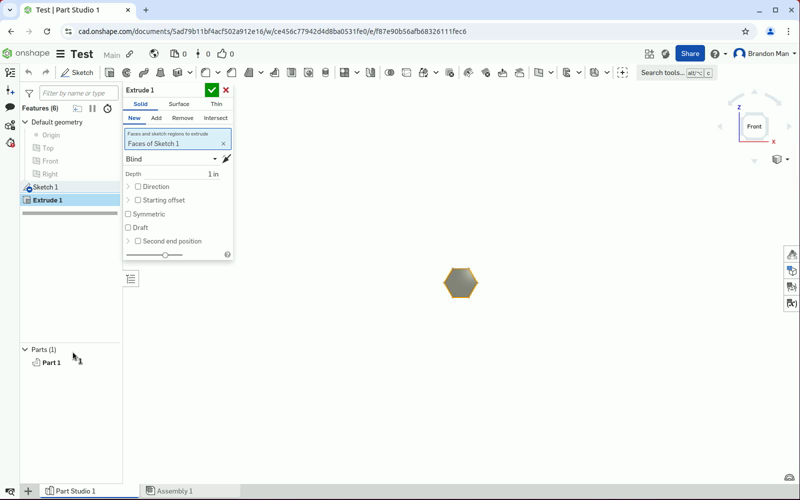
mouse_move(143, 106)
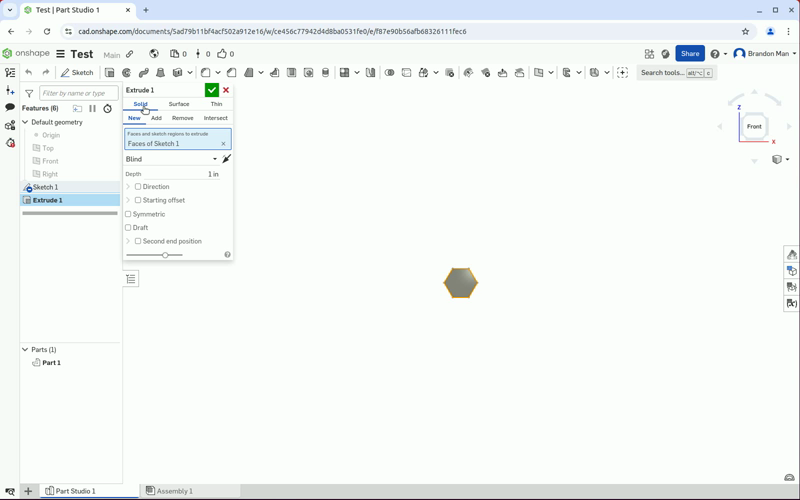
click(143, 106)
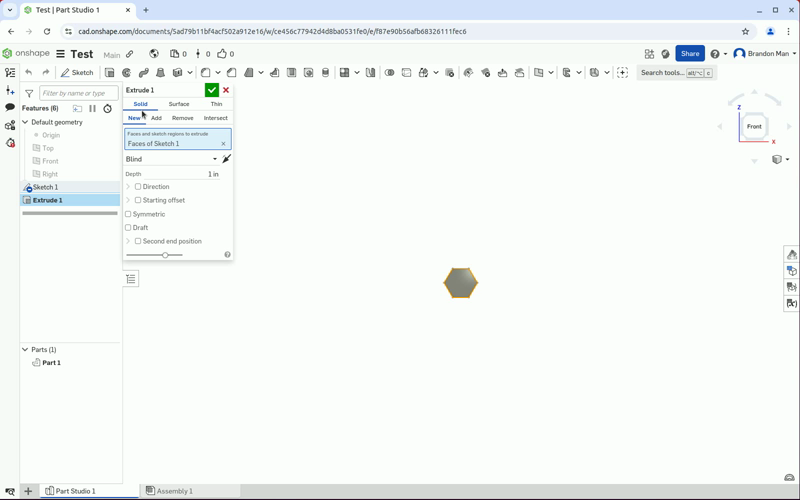
mouse_move(137, 120)
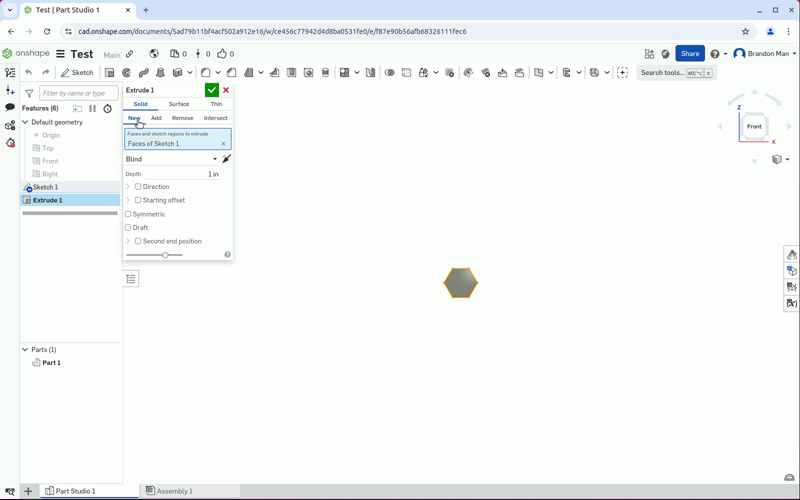
click(137, 120)
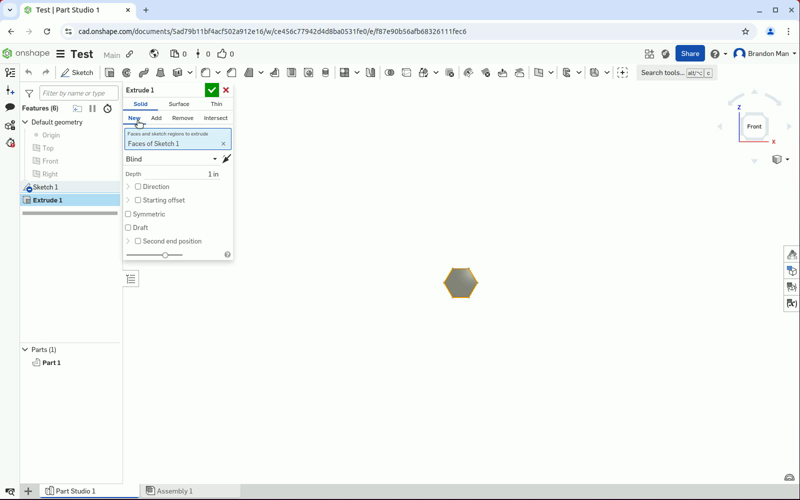
key(tab, 4)
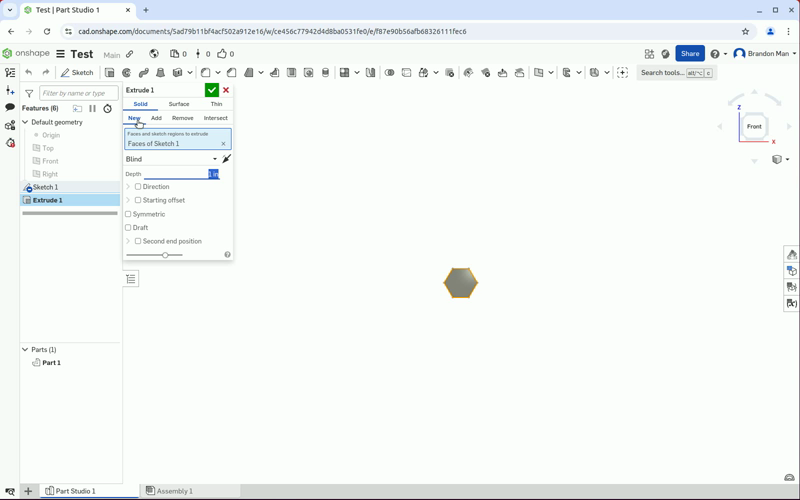
text(-23.108)
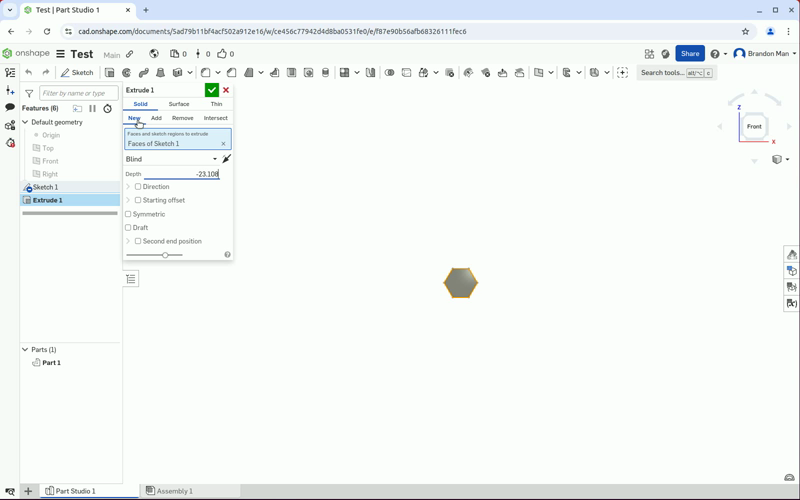
key(enter)
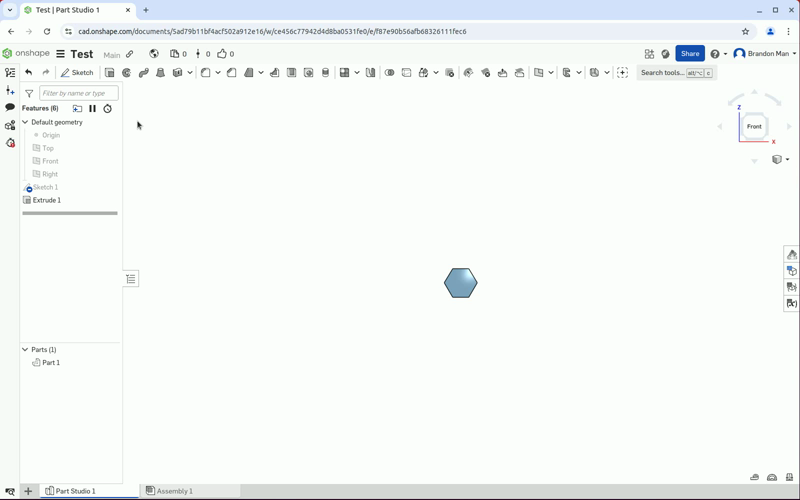
key(shift+h)
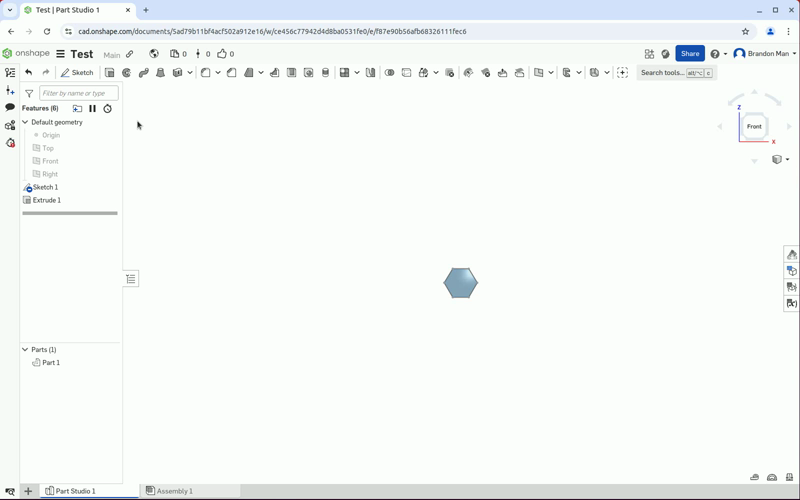
key(shift+h)
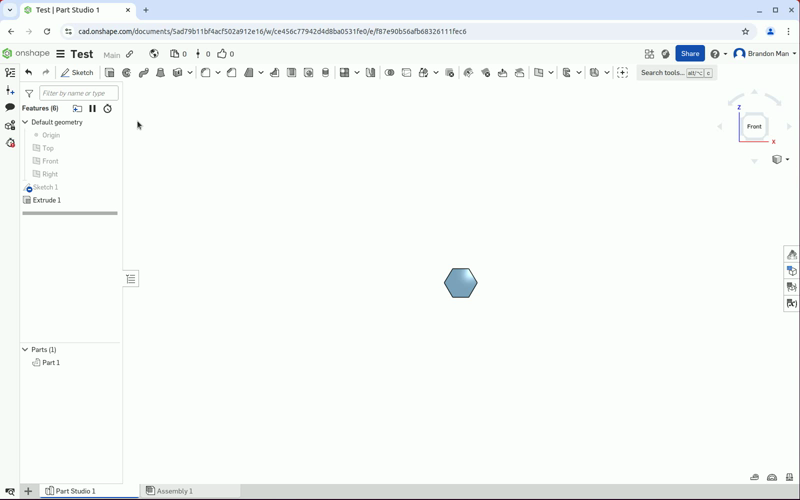
mouse_move(73, 189)
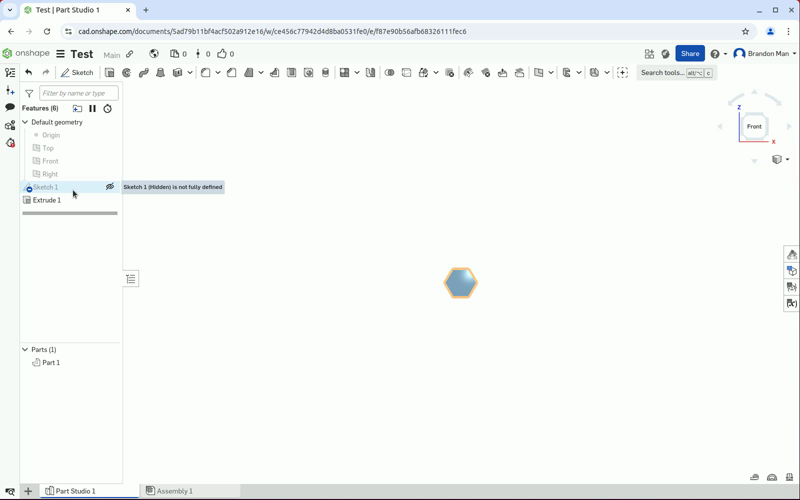
click(73, 189)
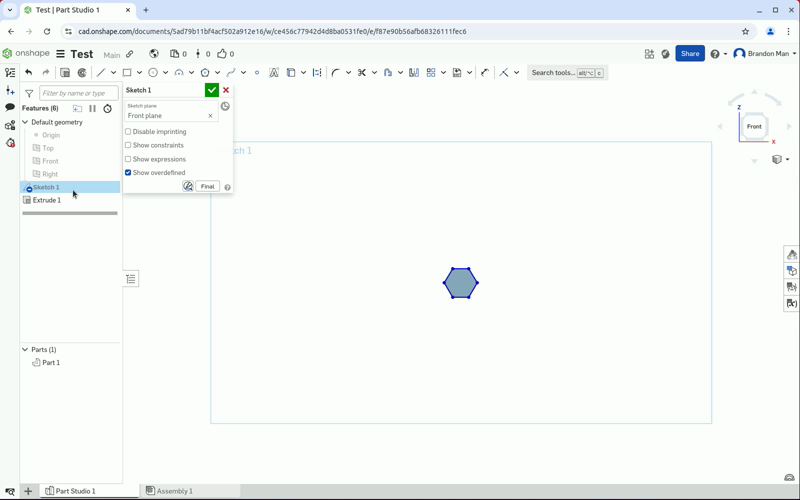
mouse_move(229, 92)
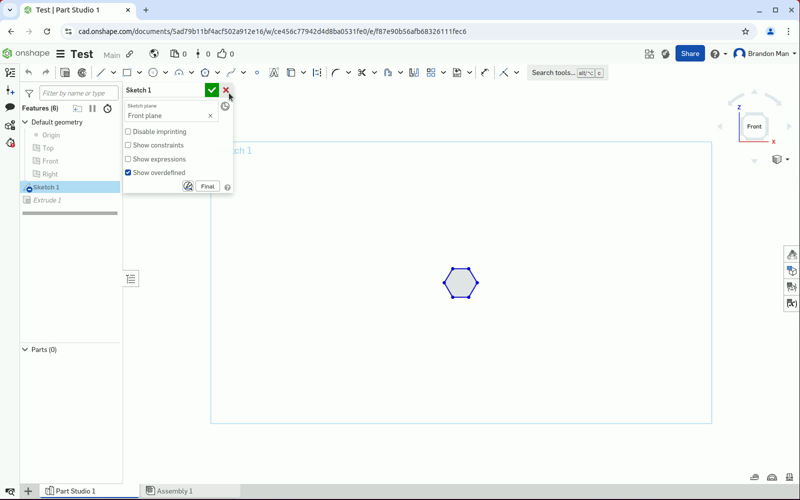
click(229, 92)
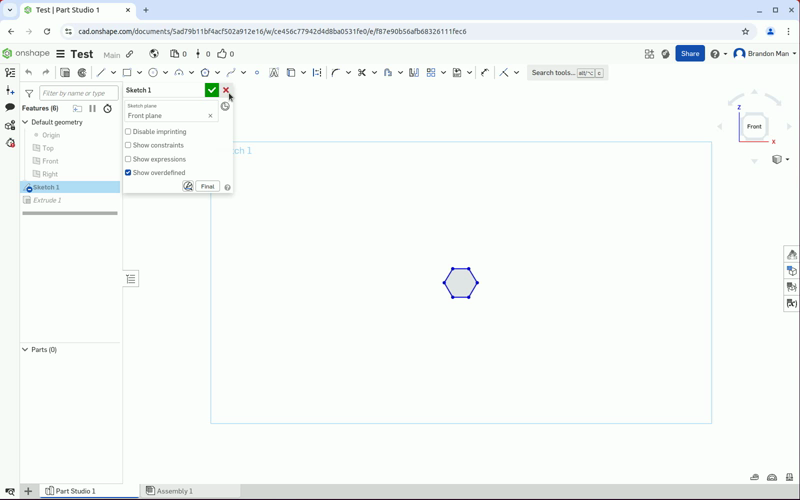
key(shift+s)
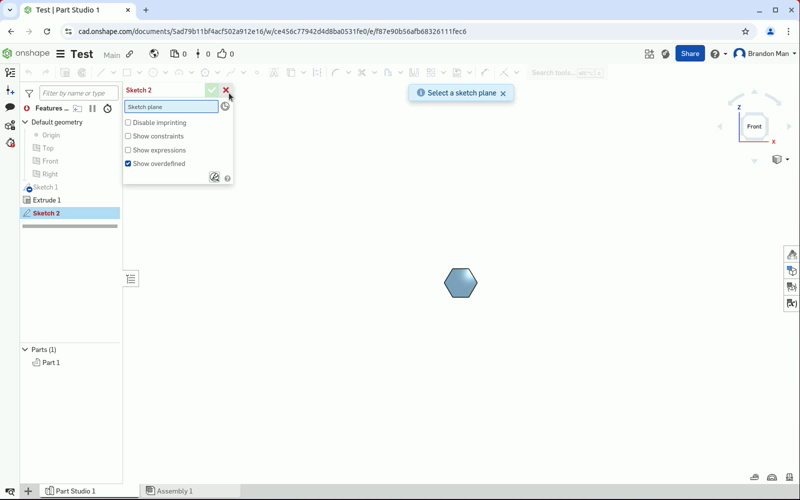
mouse_move(73, 163)
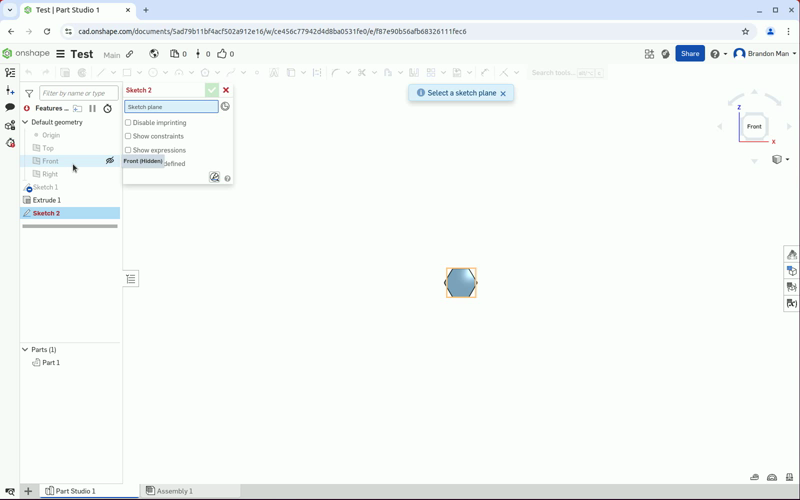
click(73, 163)
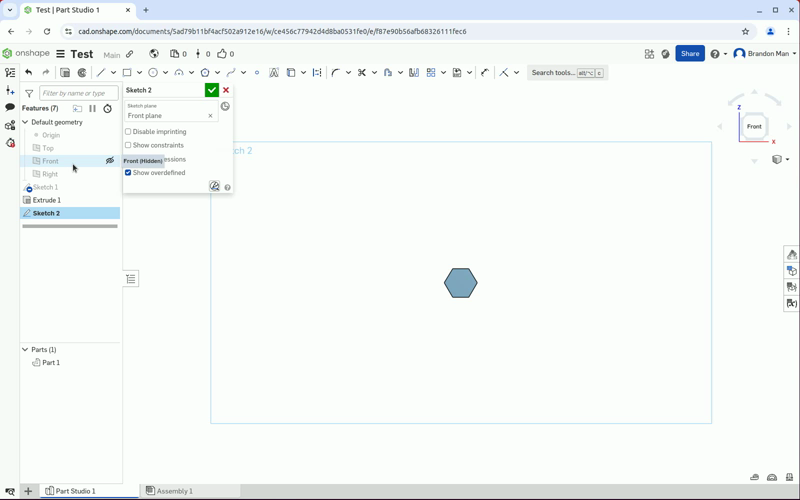
mouse_move(73, 352)
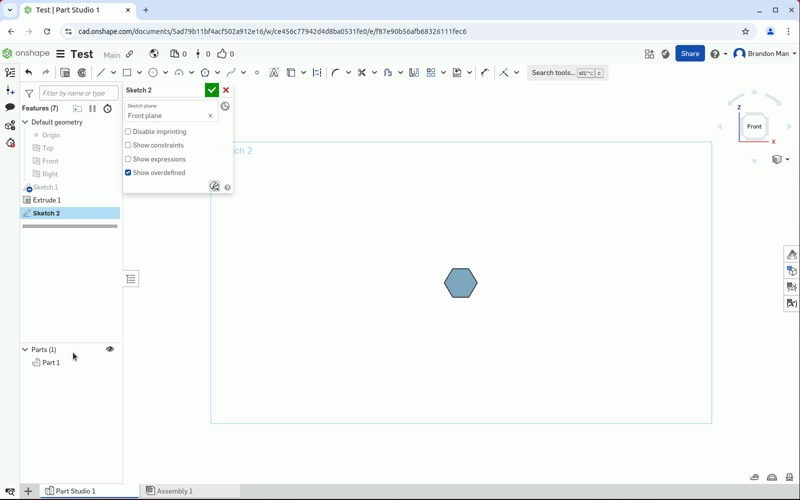
key(y)
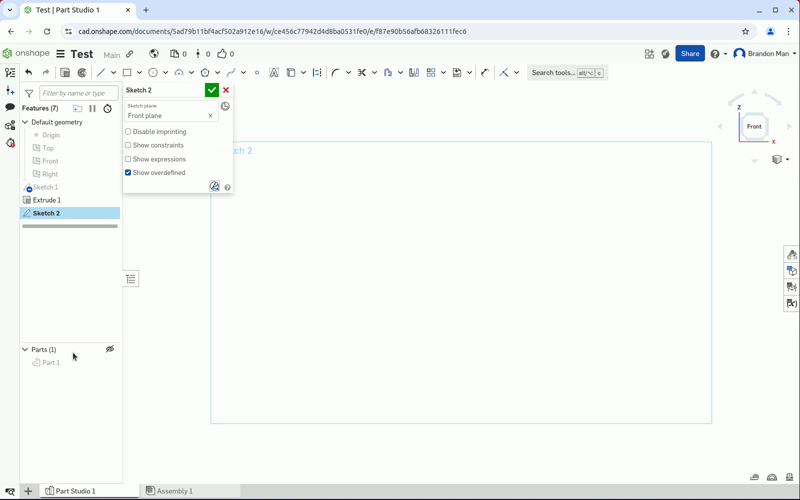
key(c)
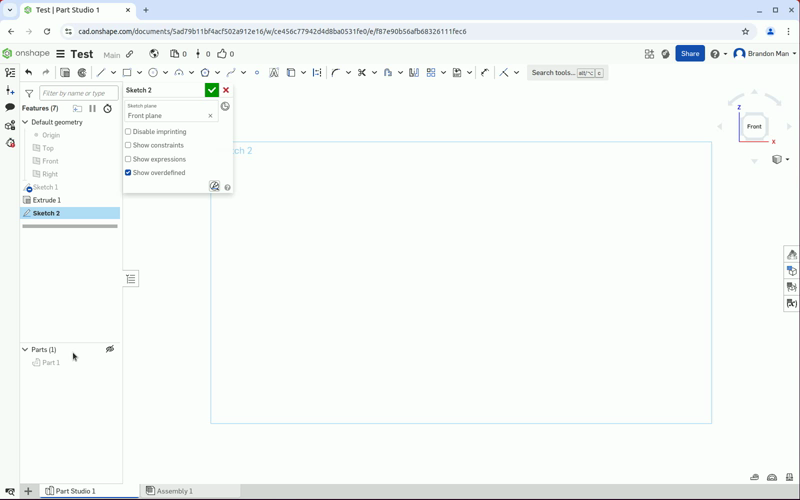
key_down(shift)
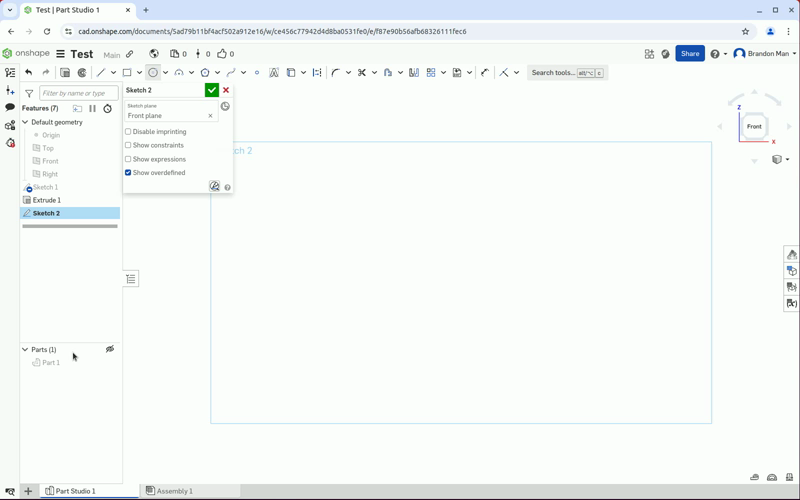
mouse_move(461, 282)
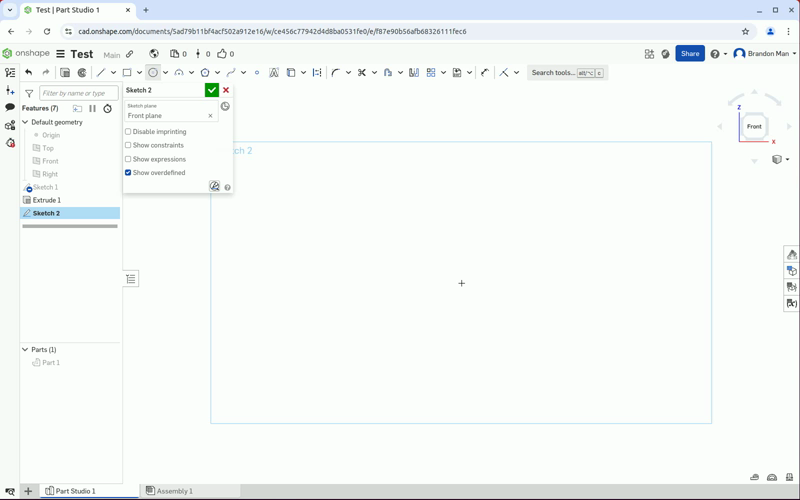
click(461, 282)
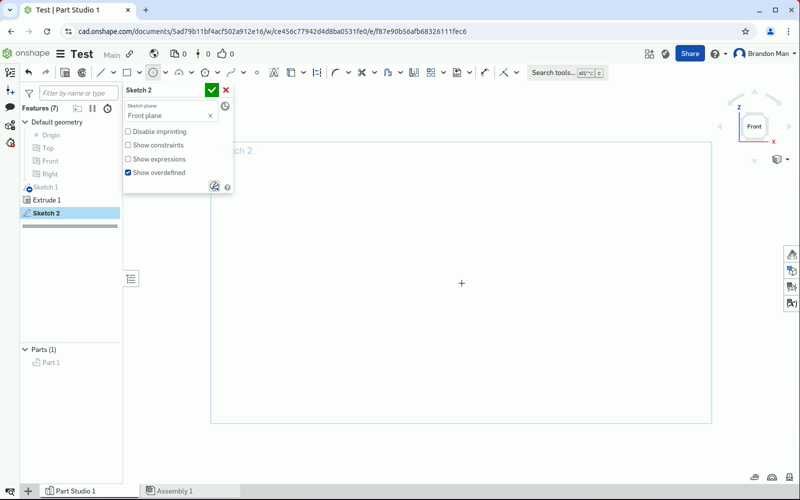
key_up(shift)
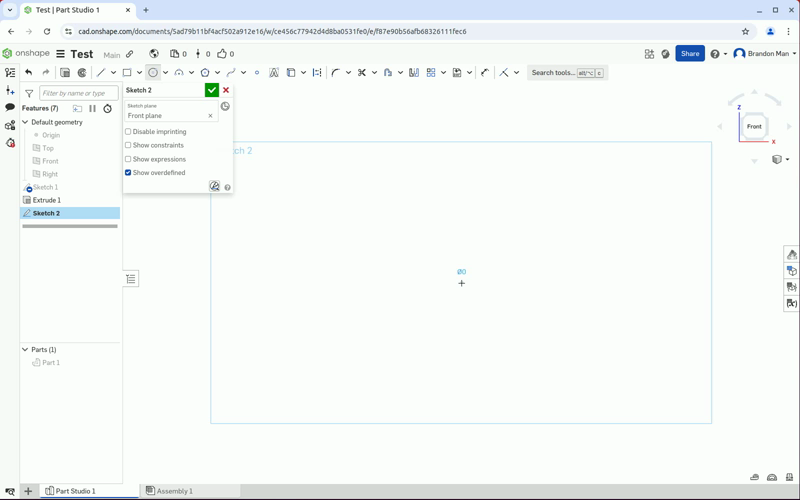
mouse_move(472, 282)
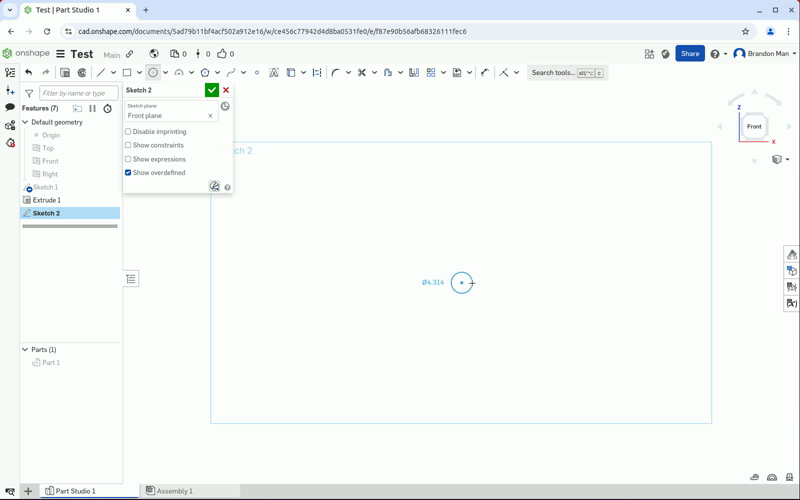
click(472, 282)
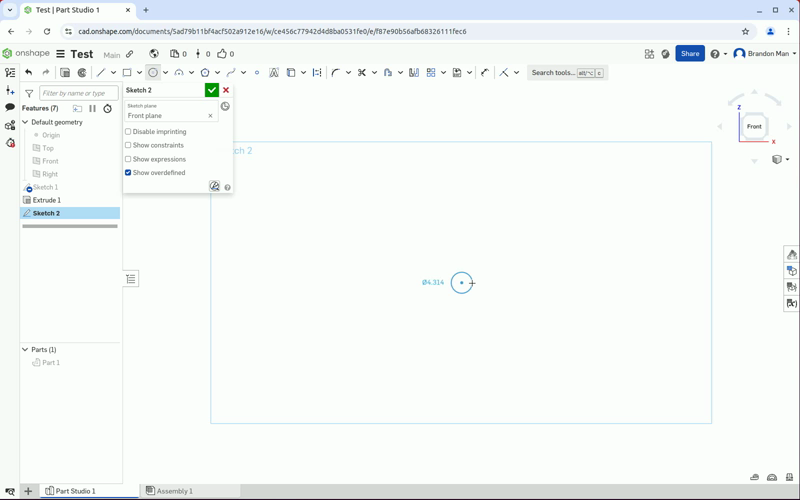
key(esc)
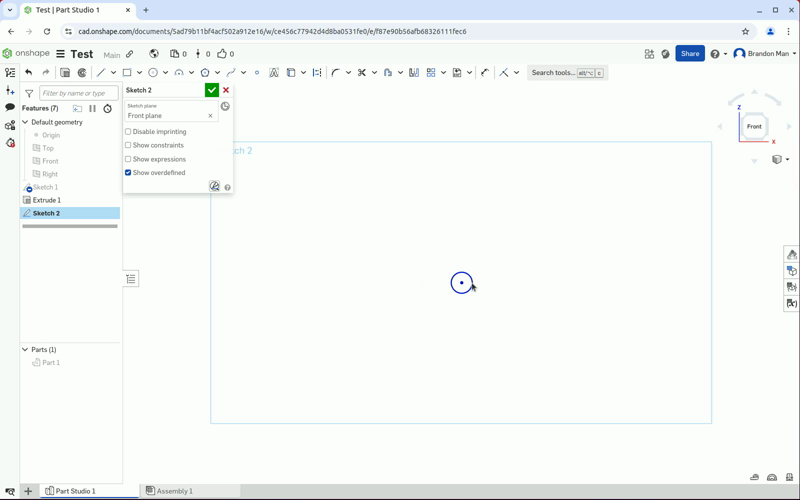
mouse_move(468, 281)
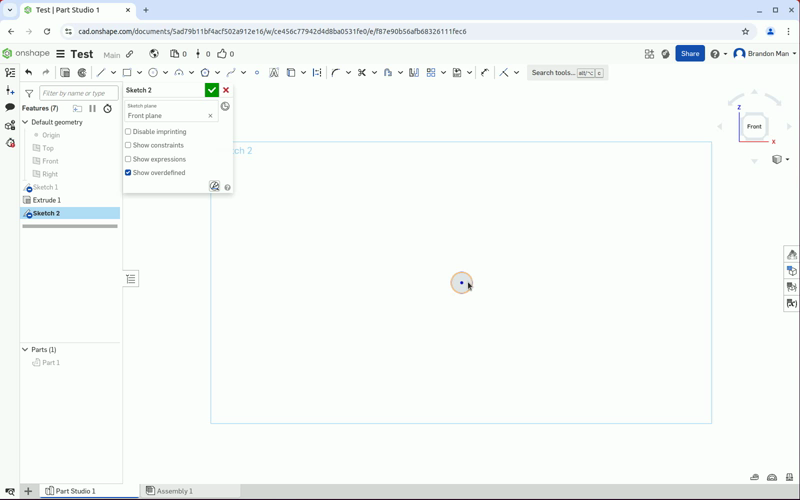
scroll(6)
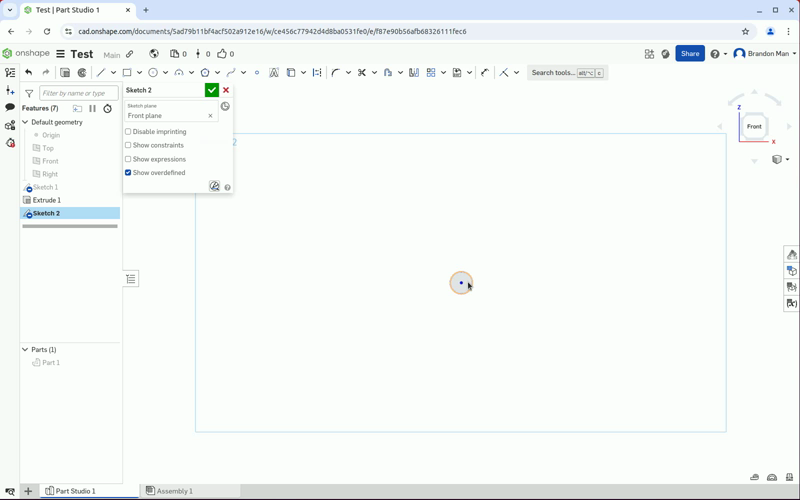
scroll(6)
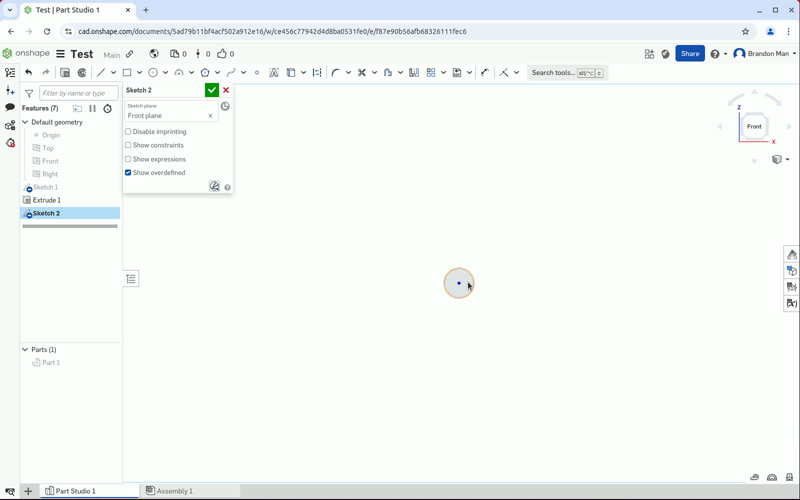
scroll(6)
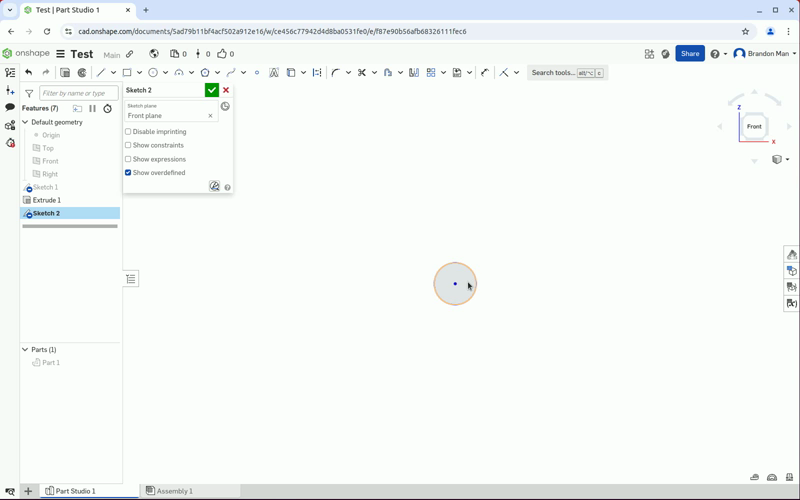
scroll(6)
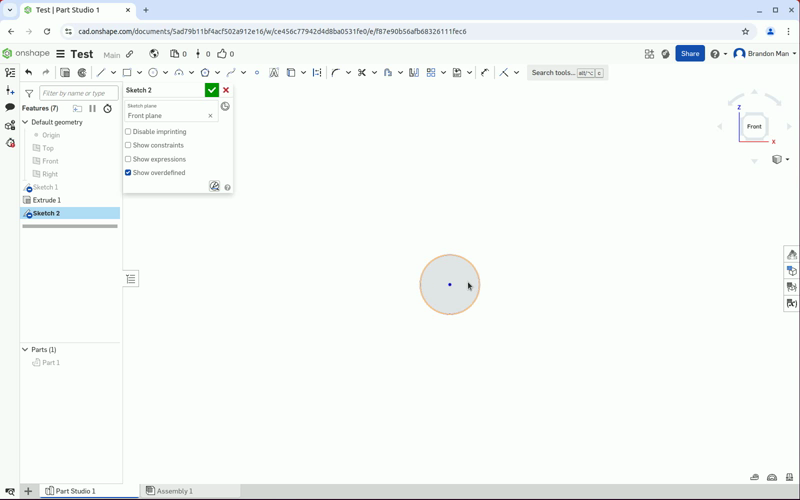
scroll(6)
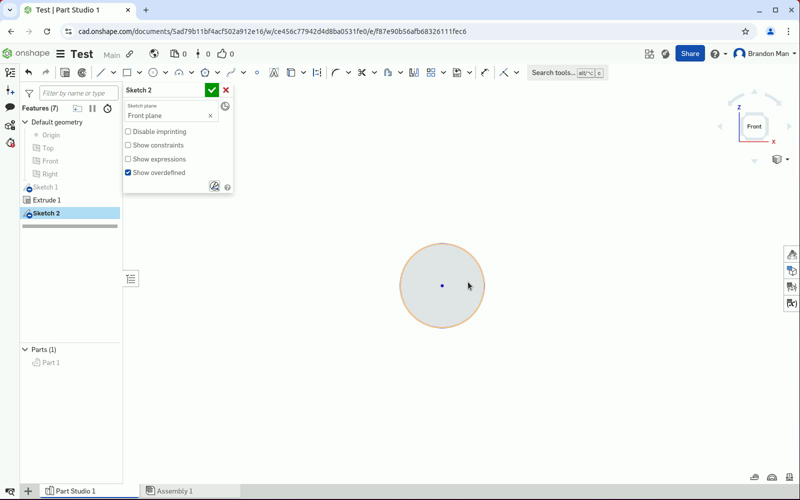
scroll(6)
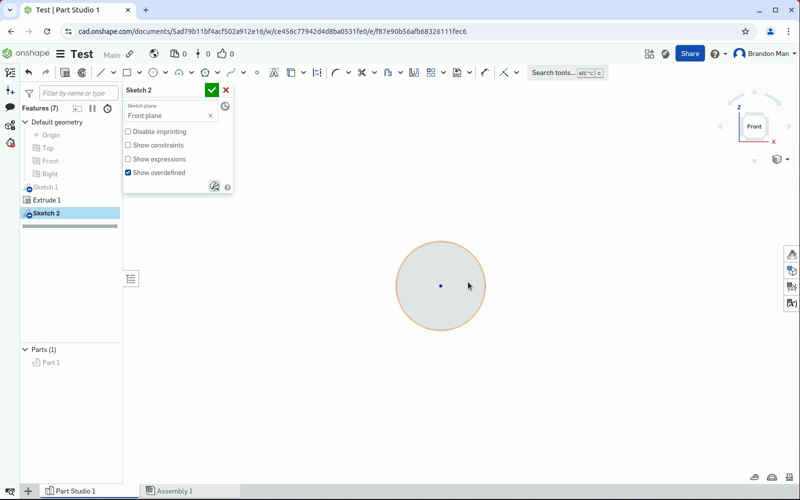
scroll(6)
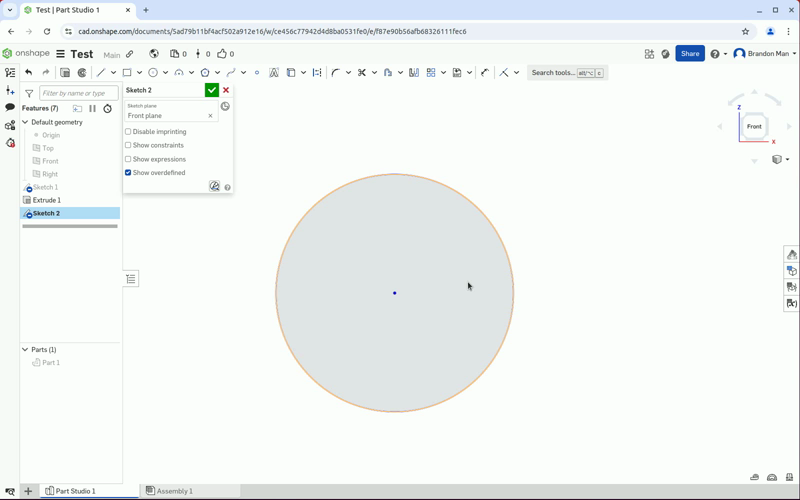
click(468, 281)
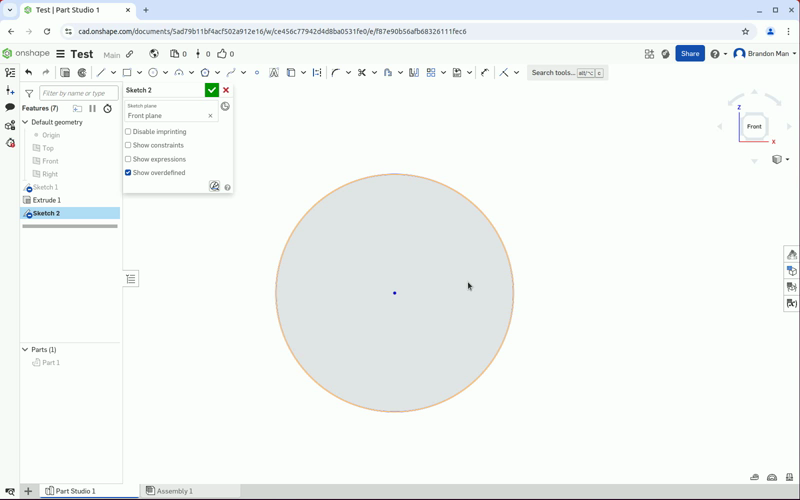
scroll(-6)
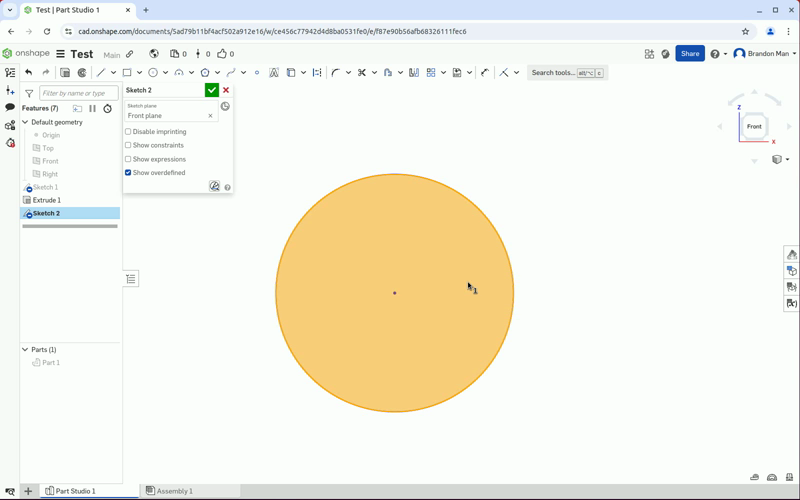
scroll(-6)
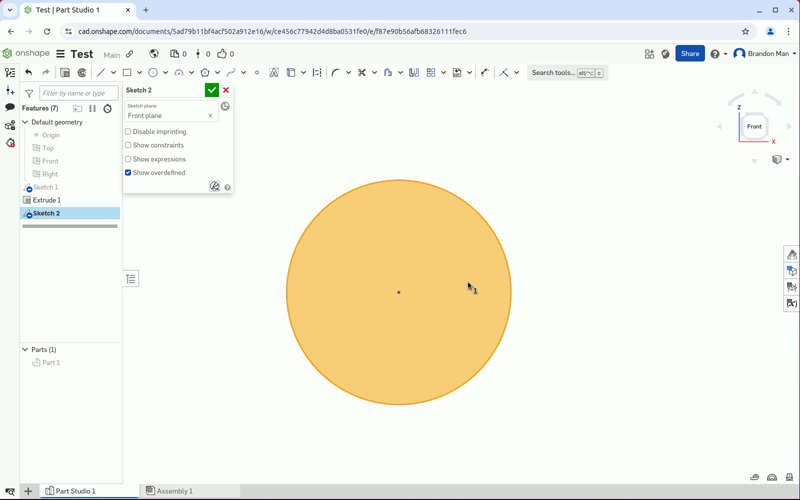
scroll(-6)
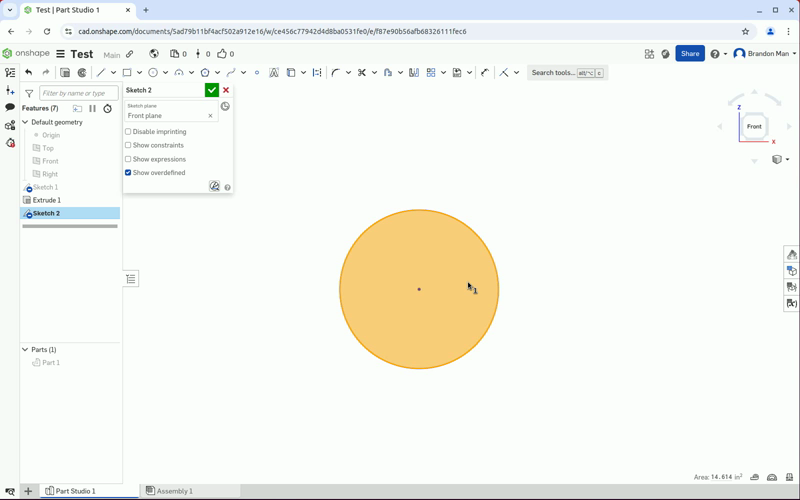
scroll(-6)
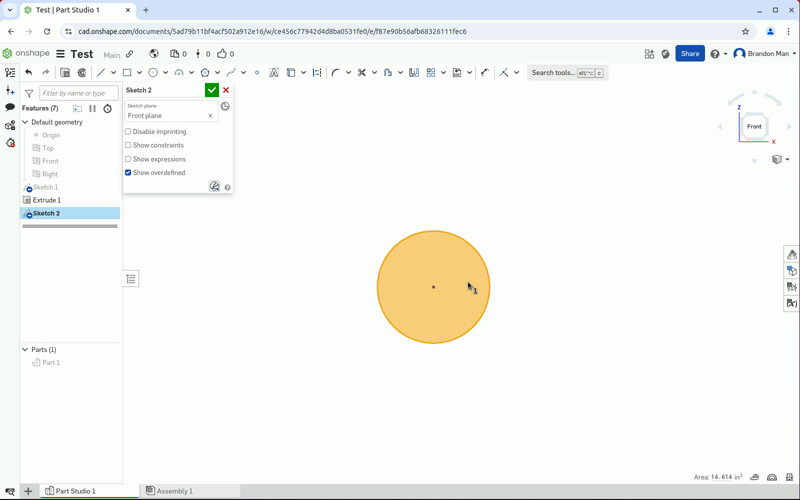
scroll(-6)
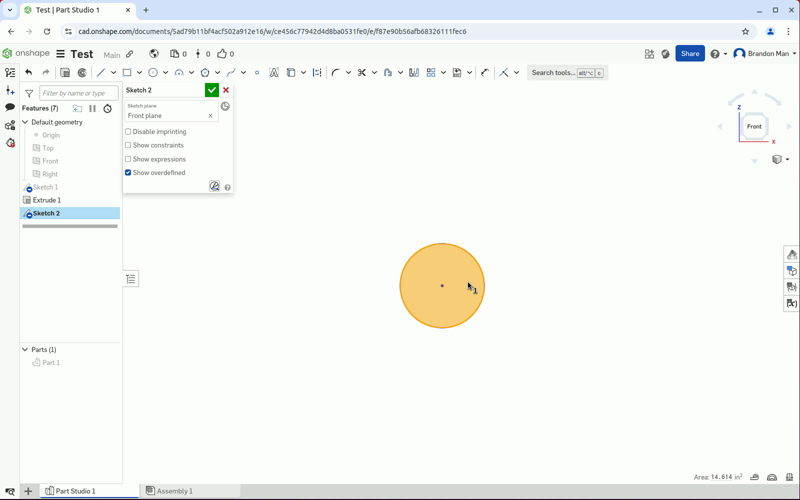
scroll(-6)
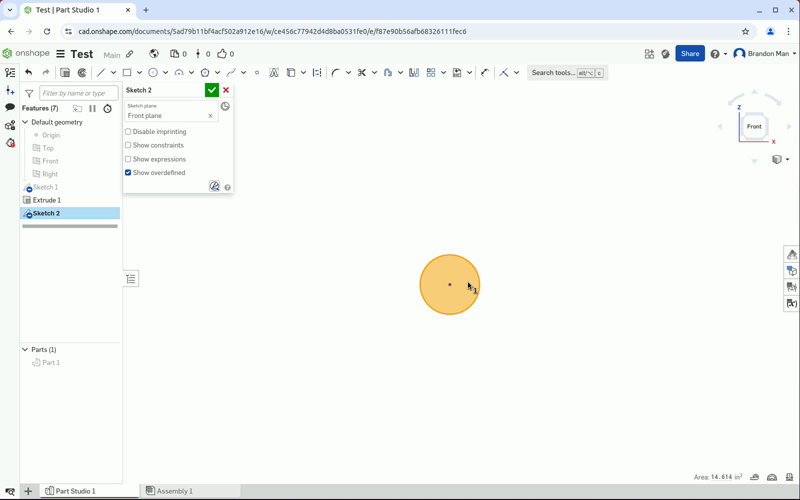
scroll(-6)
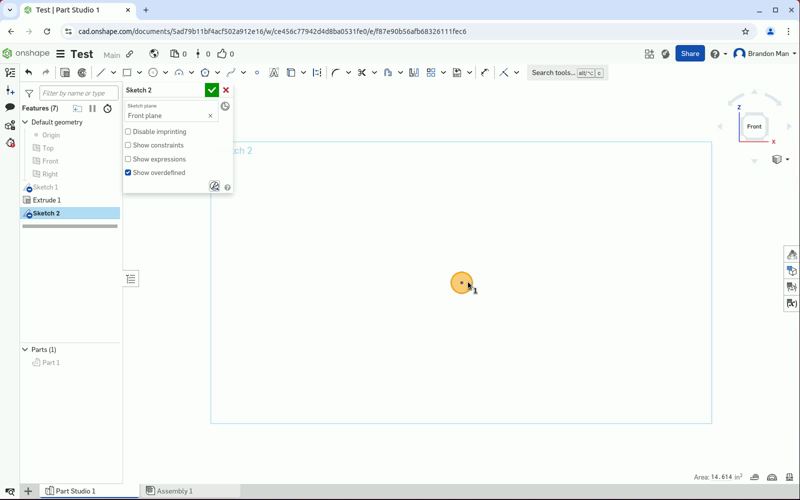
mouse_move(73, 352)
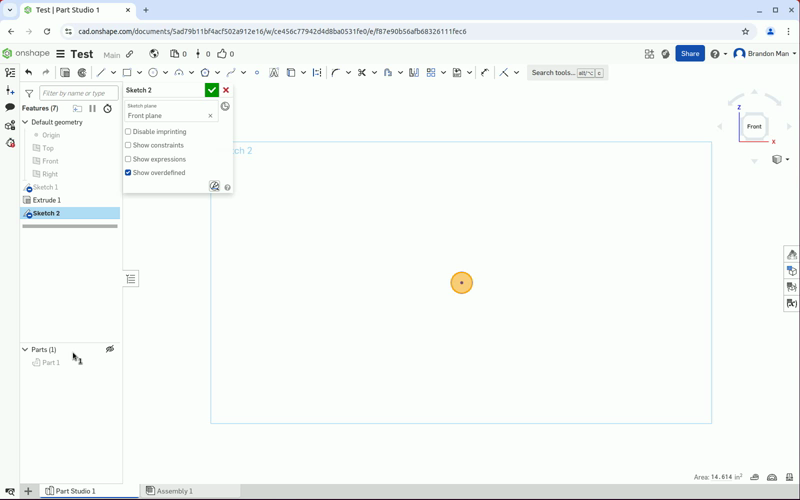
key(shift+y)
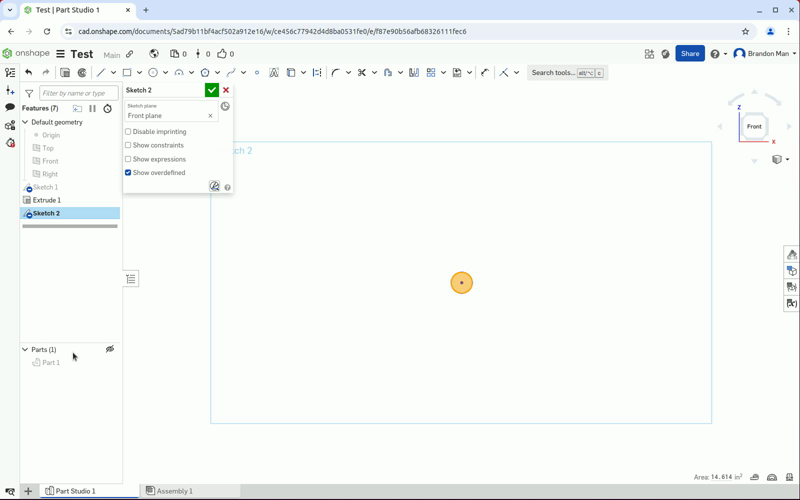
key(shift+e)
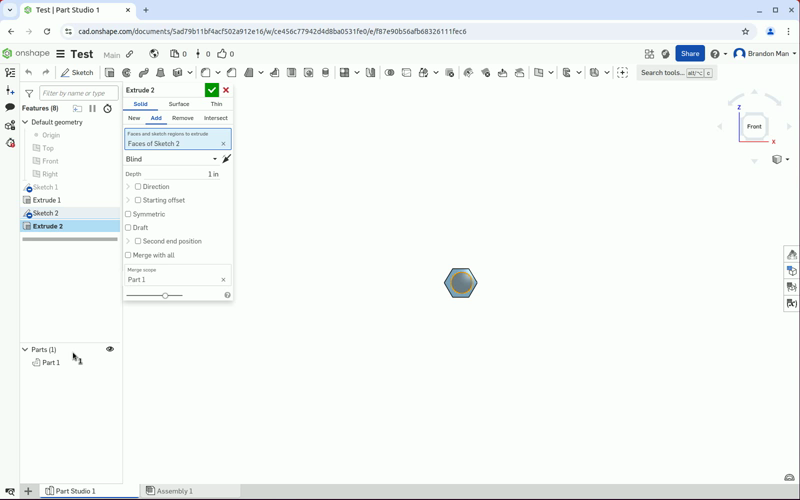
mouse_move(143, 106)
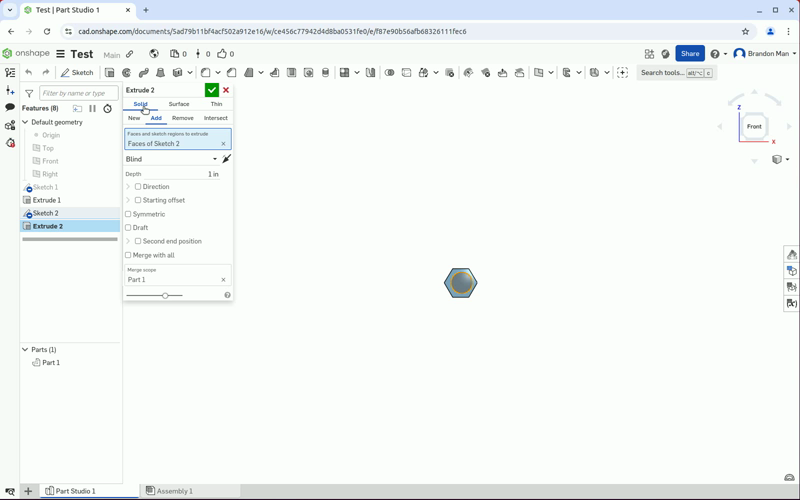
click(143, 106)
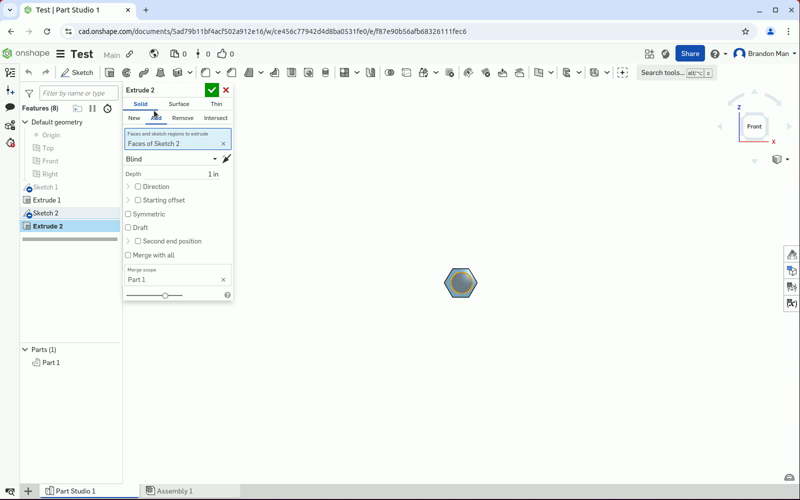
mouse_move(186, 120)
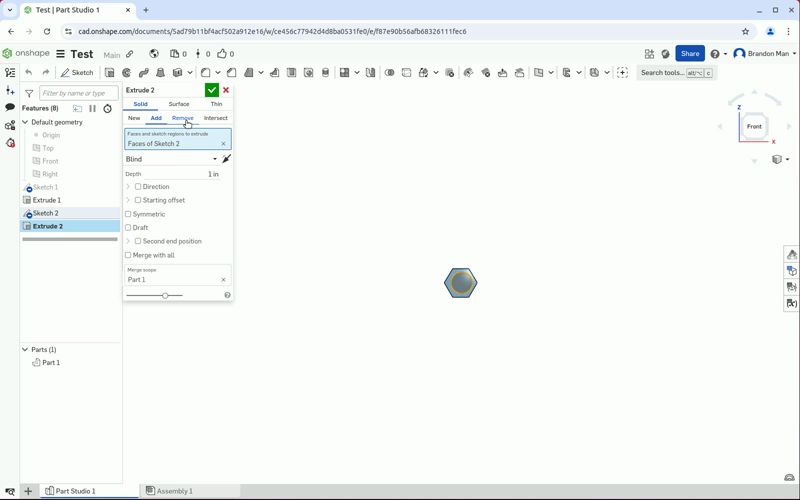
click(186, 120)
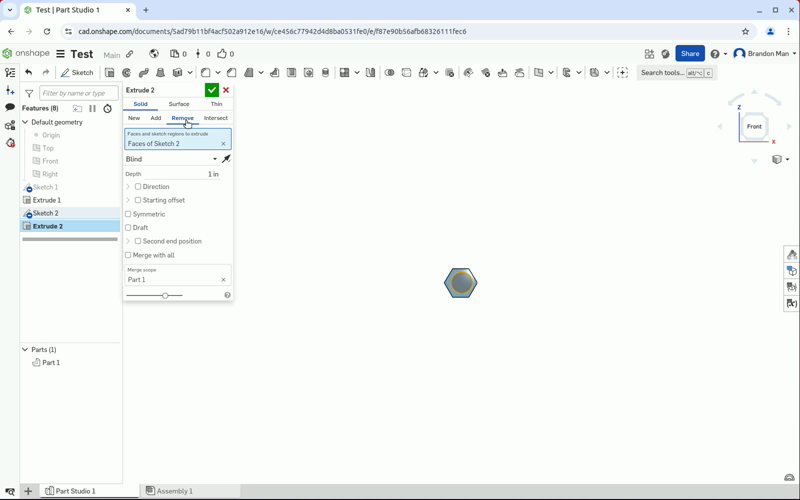
key(tab, 4)
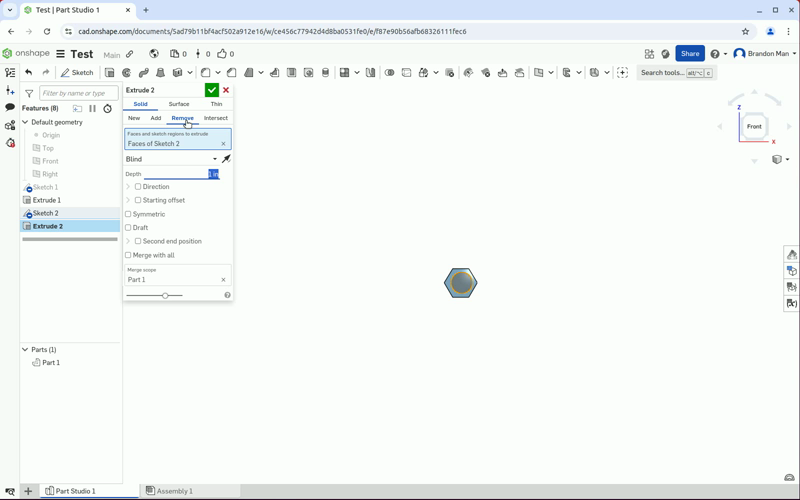
text(23.108)
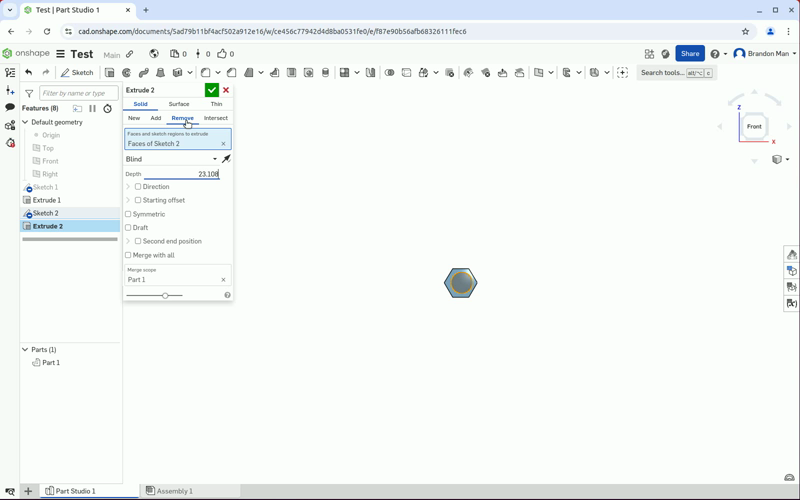
key(tab, 6)
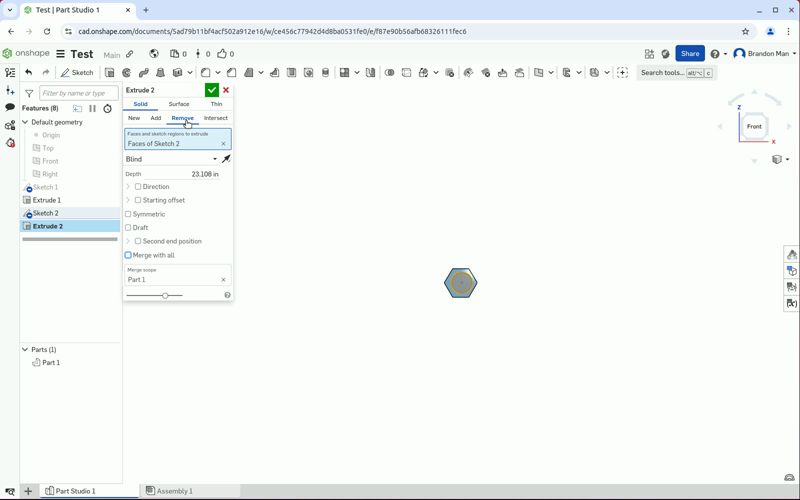
key(space)
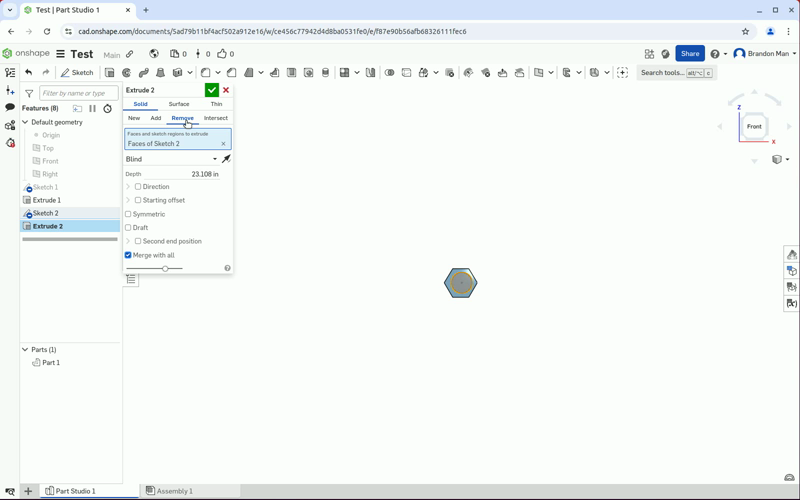
key(enter)
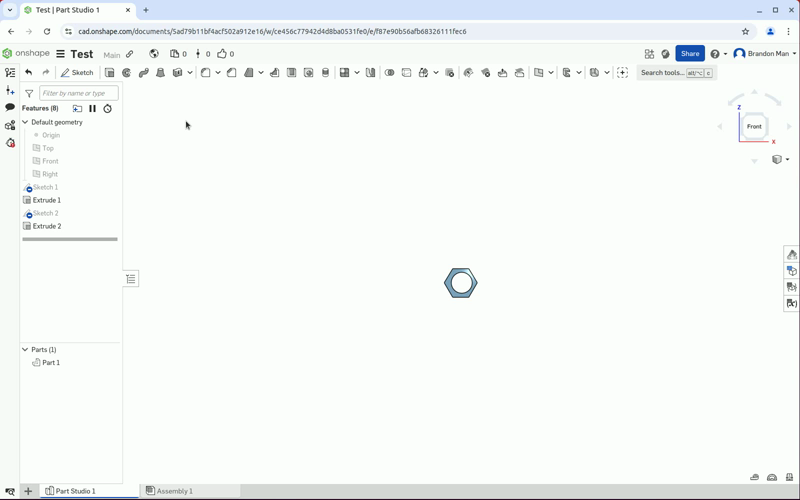
key(shift+h)
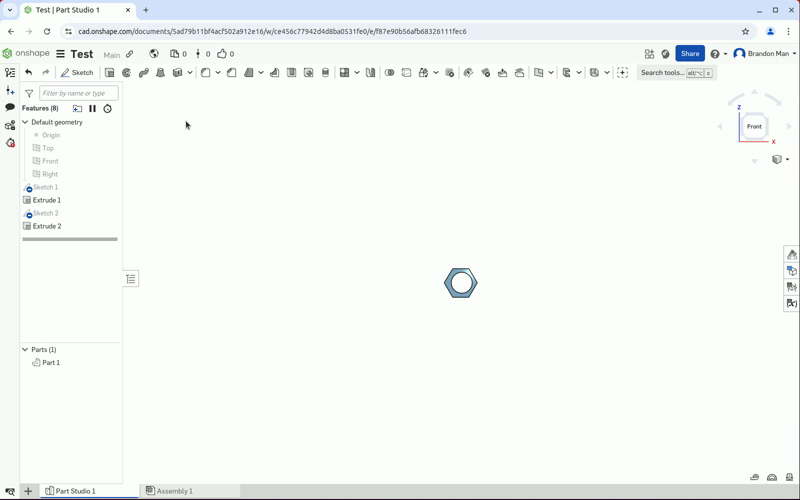
key(shift+h)
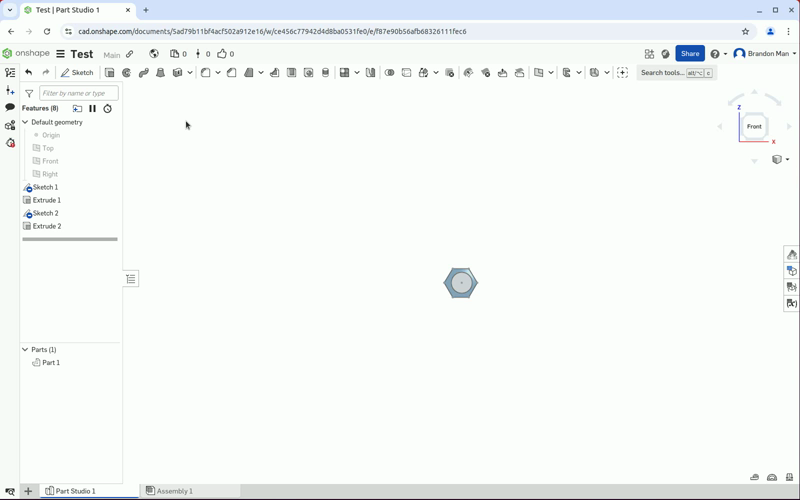
key(shift+7)
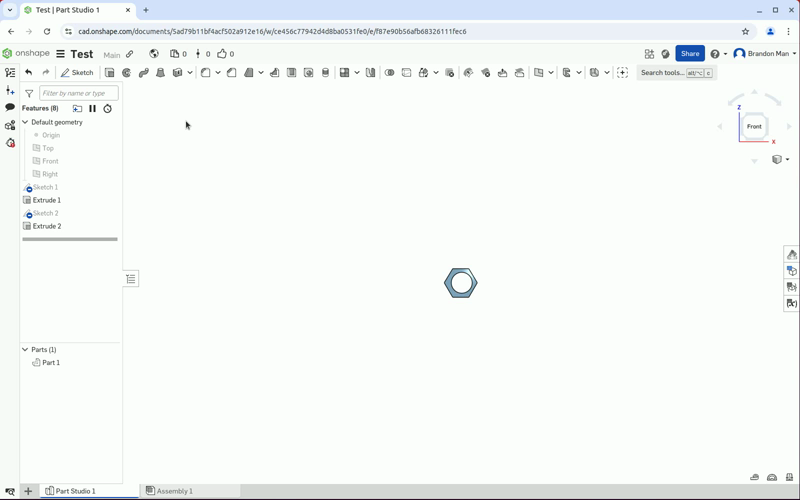
key(left, 2)
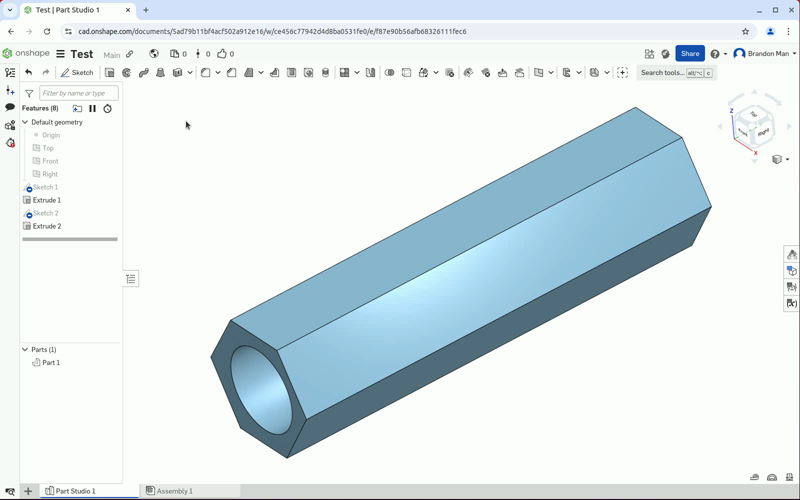
key(down, 2)
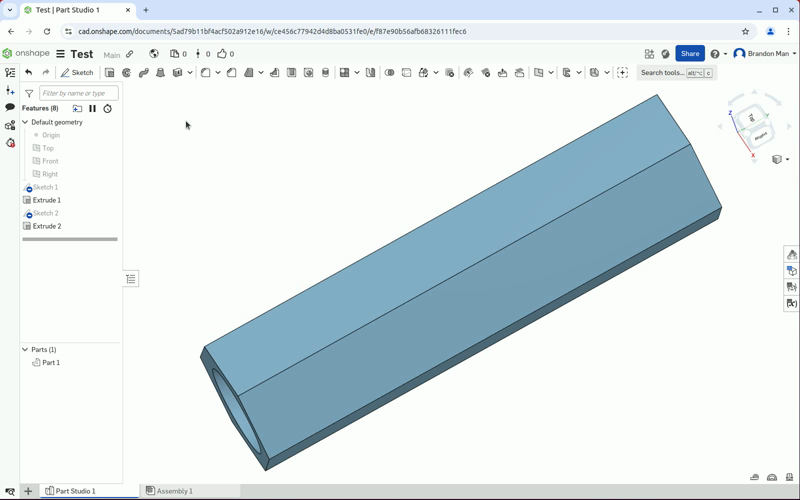
key(up, 2)
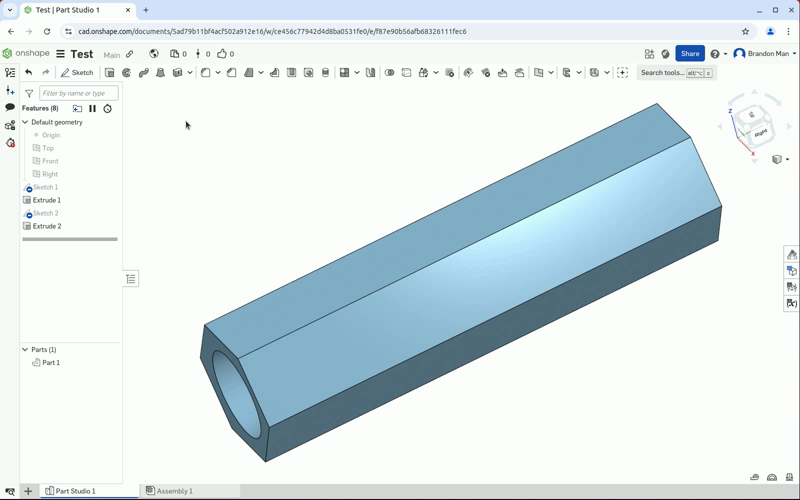
key(right, 2)
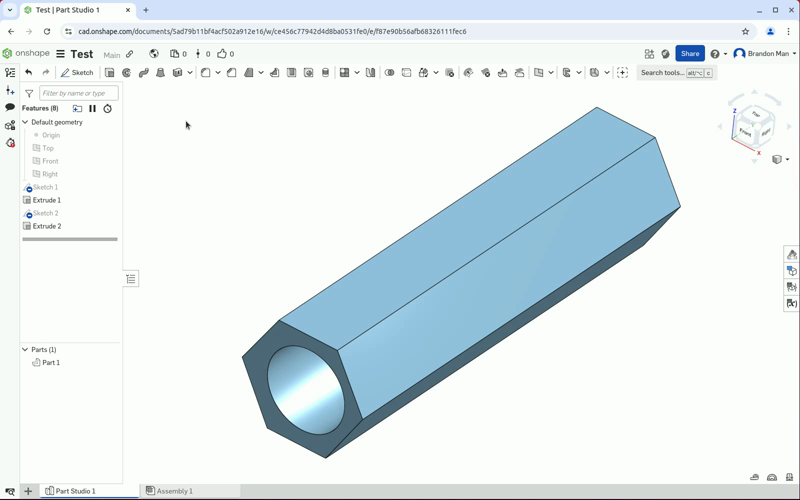
mouse_move(73, 189)
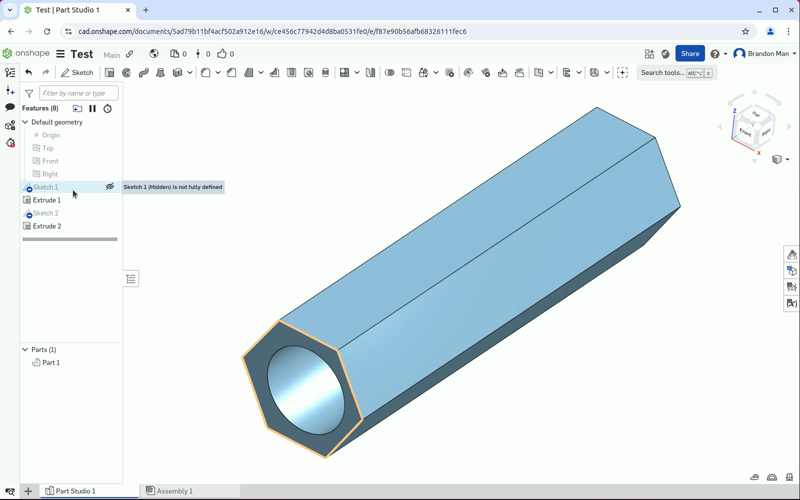
click(73, 189)